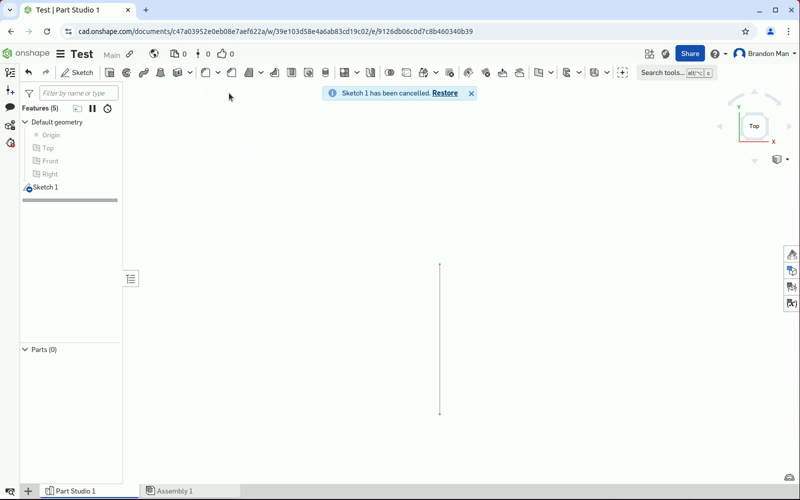
key(shift+h)
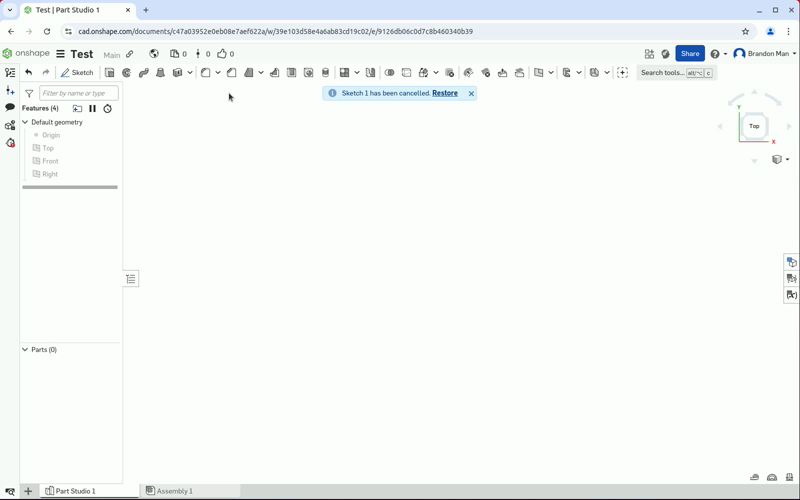
mouse_move(73, 352)
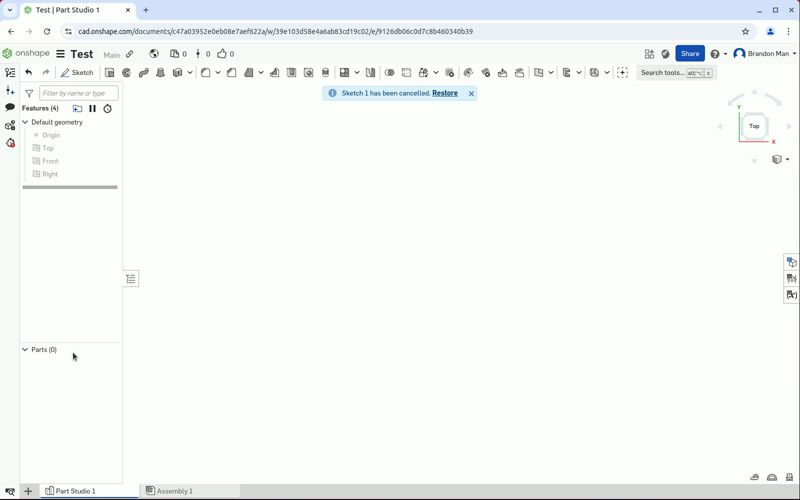
key(y)
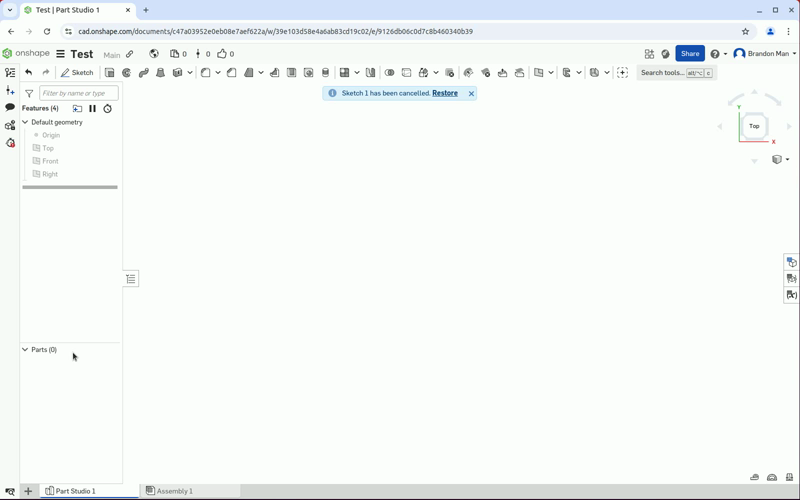
key(shift+p)
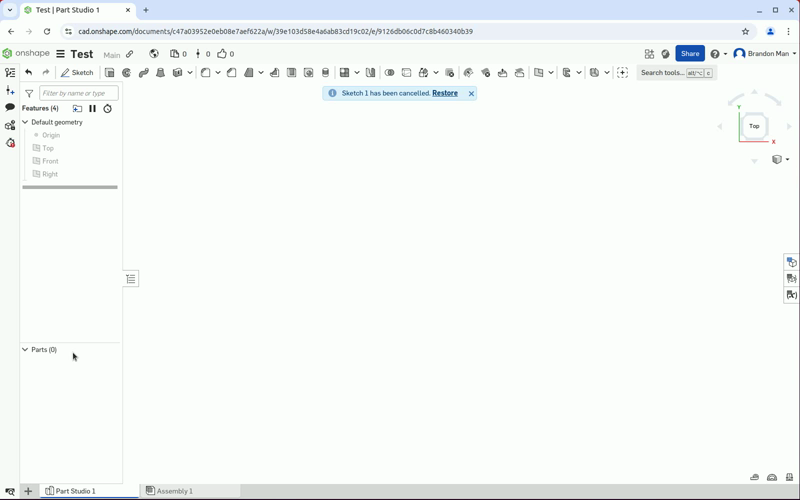
key(space)
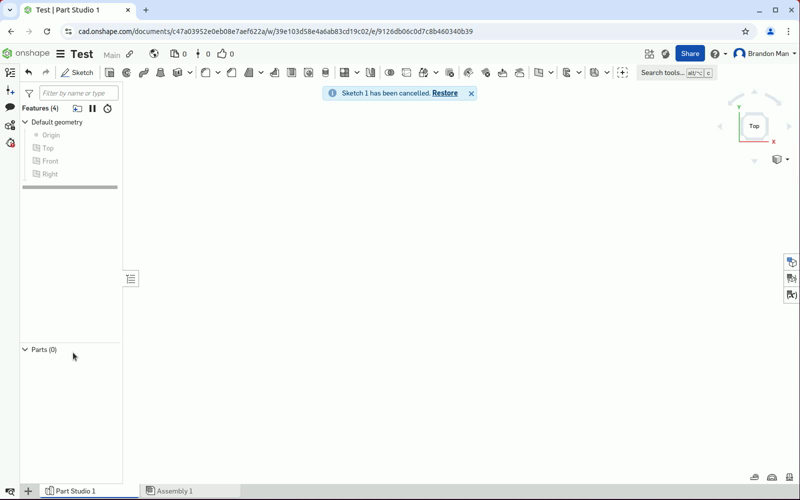
key_down(shift)
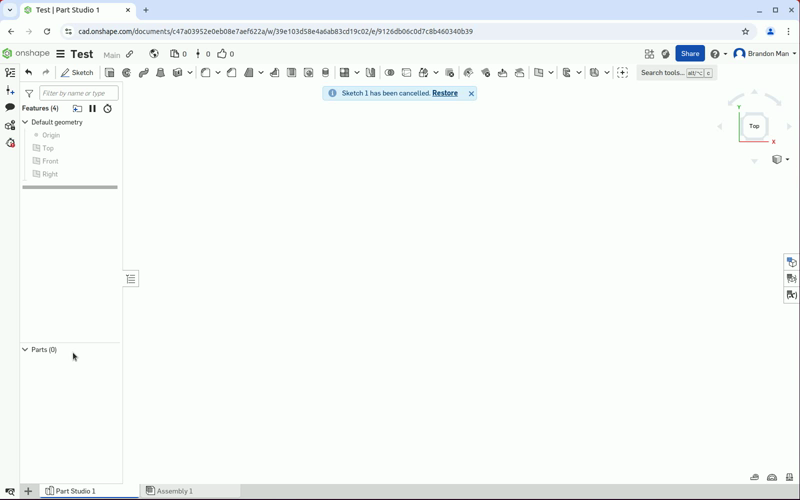
key(up)
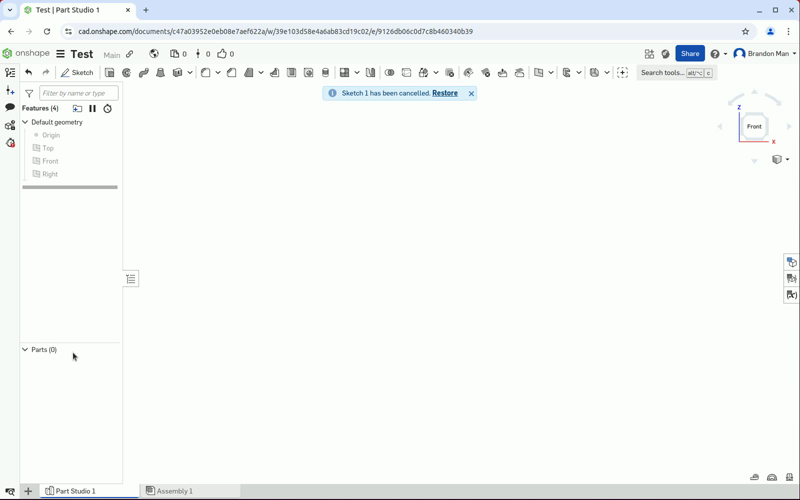
key_up(shift)
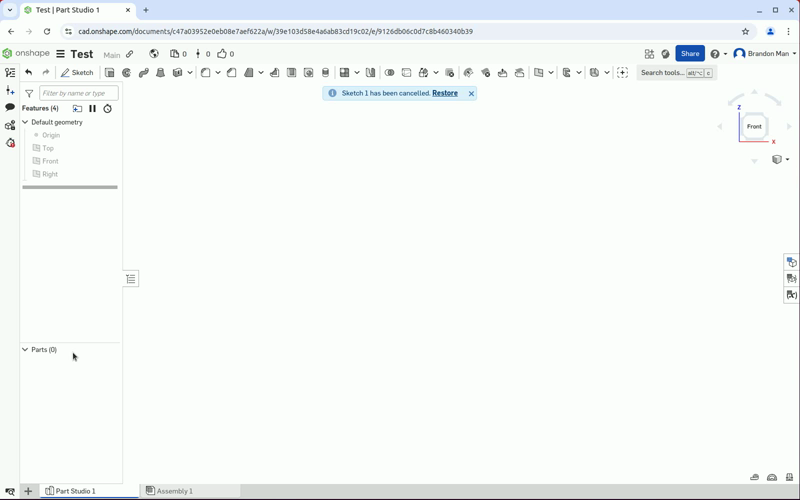
key(space)
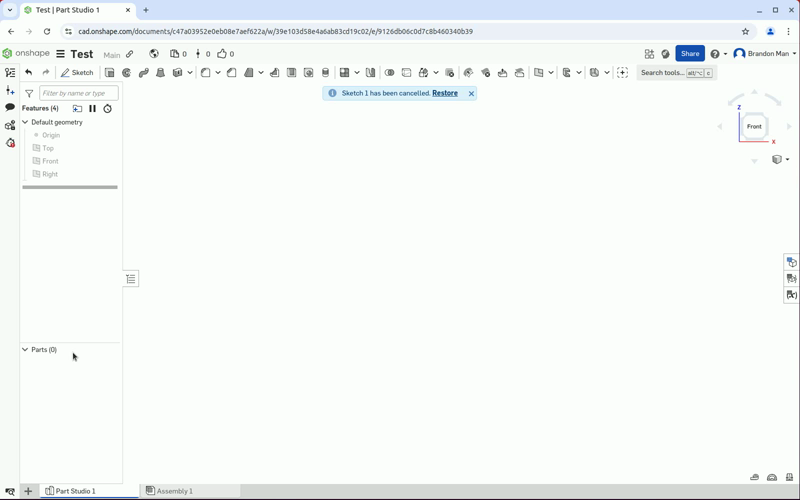
key_down(shift)
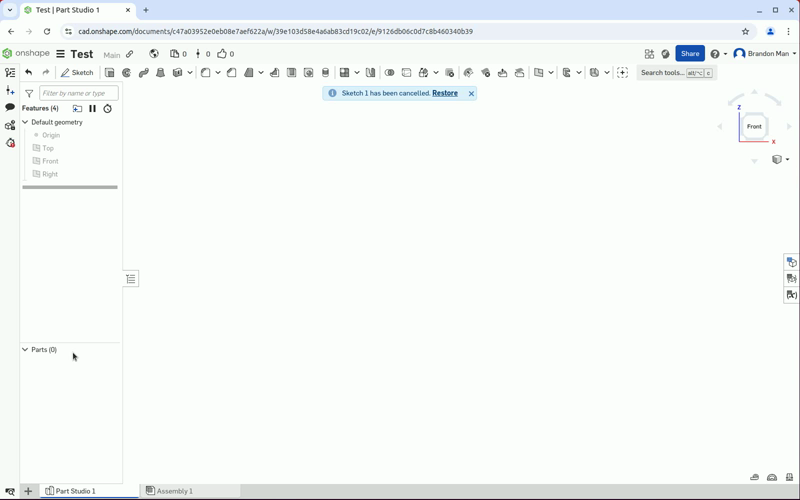
key(left)
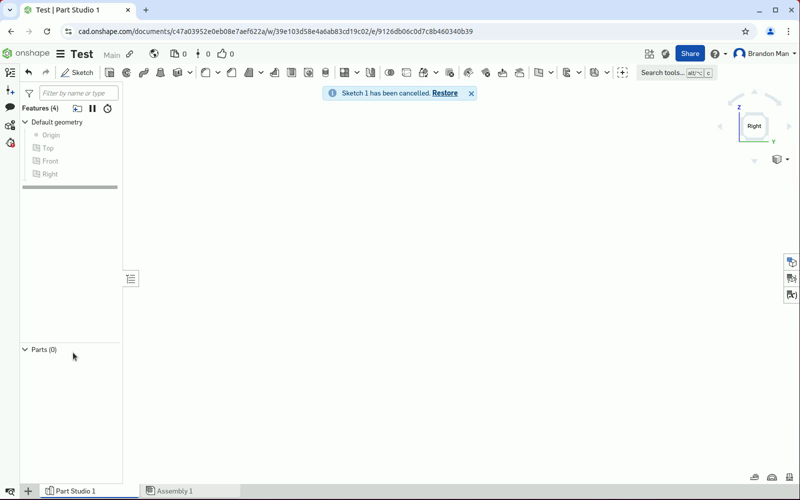
key_up(shift)
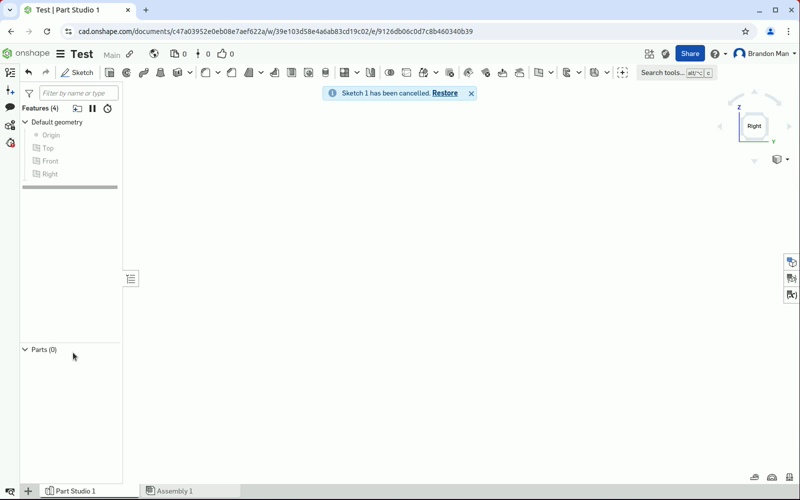
mouse_move(73, 352)
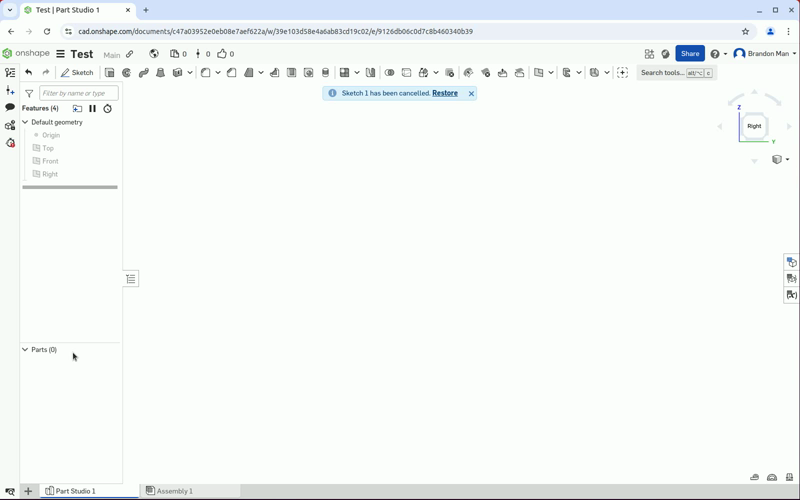
key(shift+y)
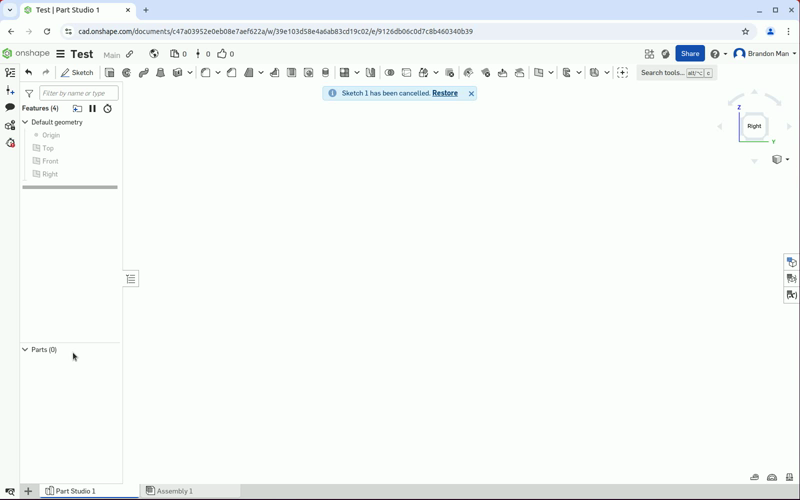
key(shift+s)
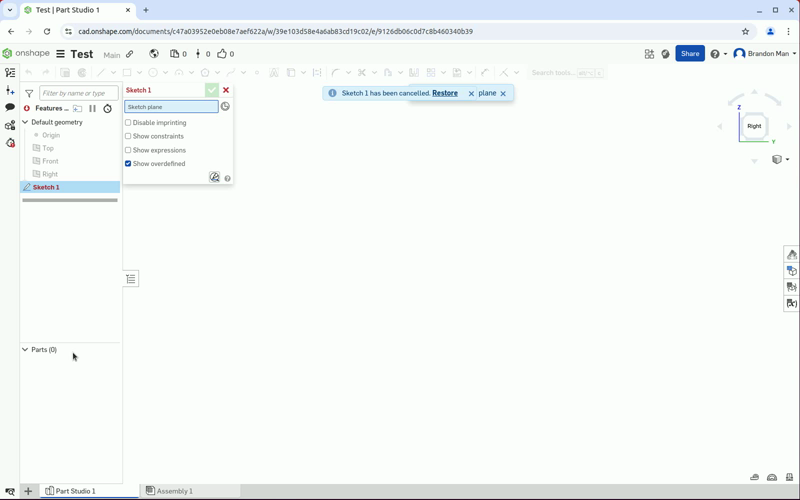
mouse_move(73, 176)
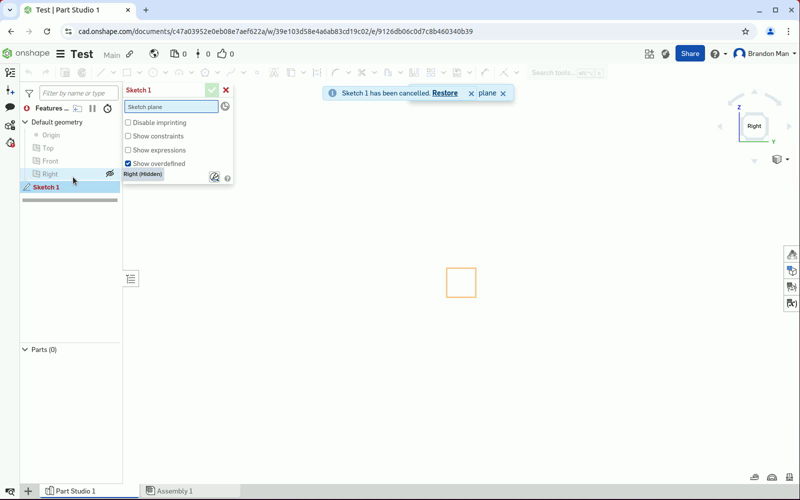
click(73, 176)
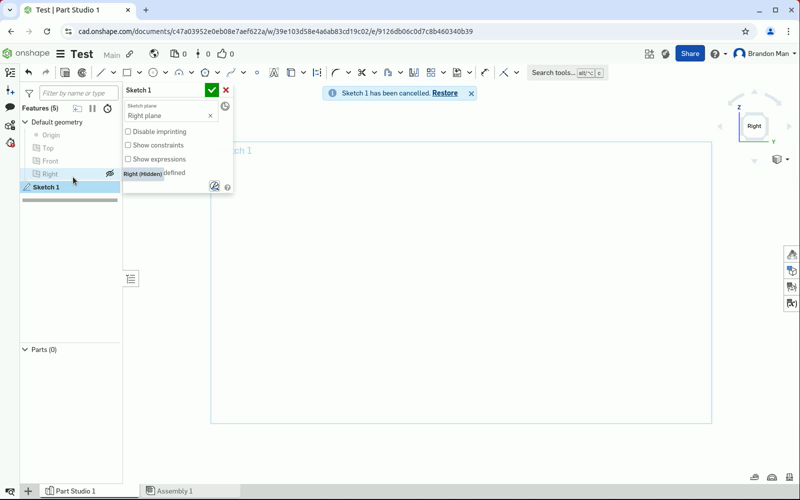
mouse_move(73, 352)
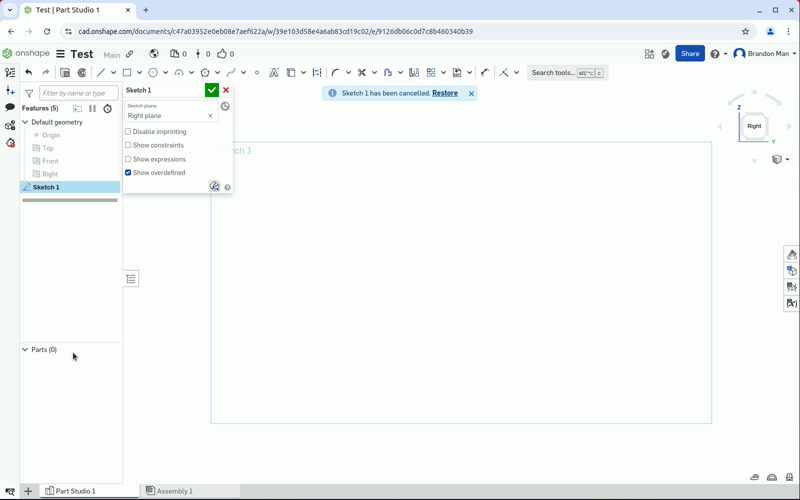
key(y)
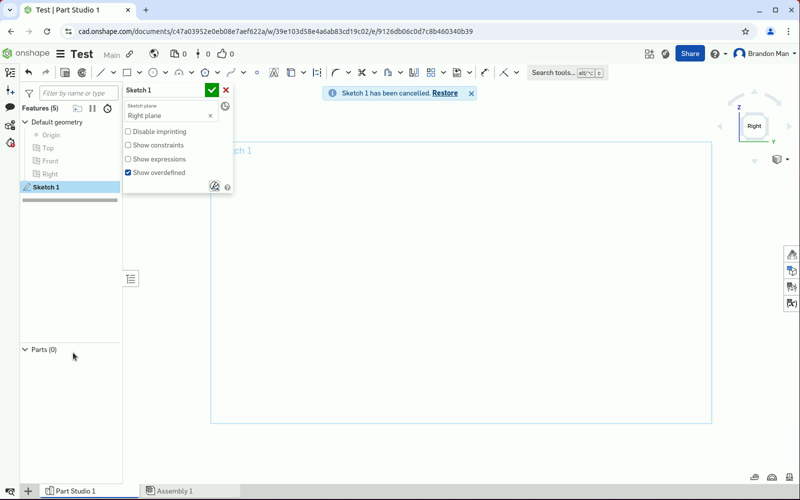
key(l)
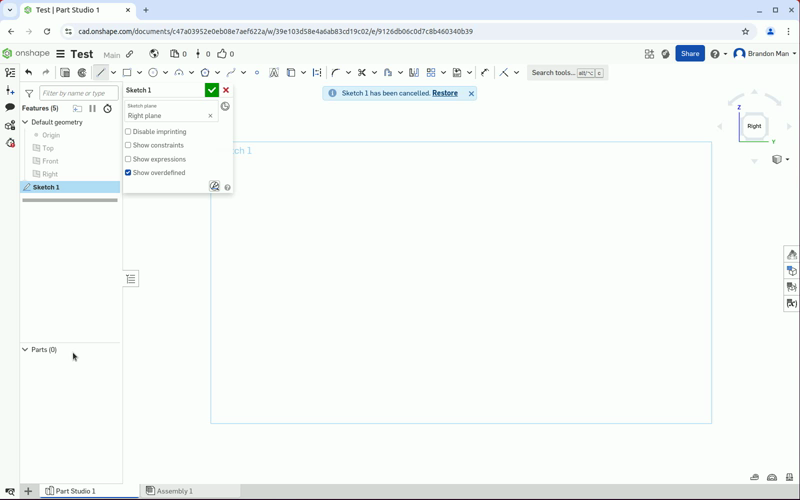
key_down(shift)
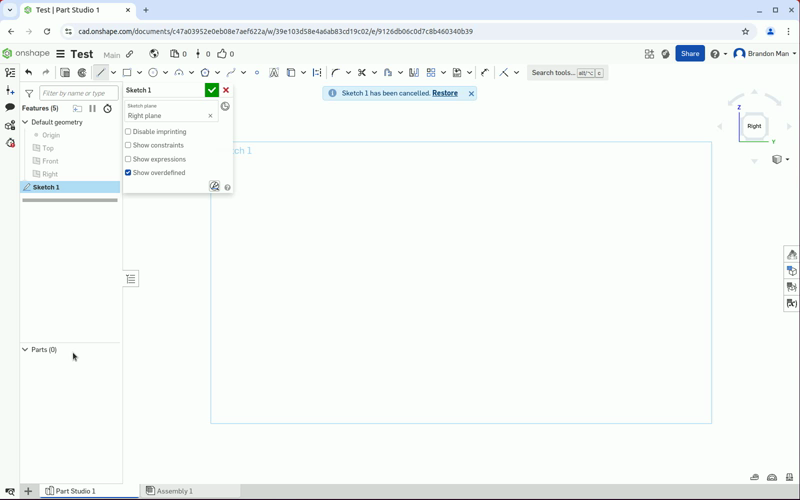
mouse_move(356, 270)
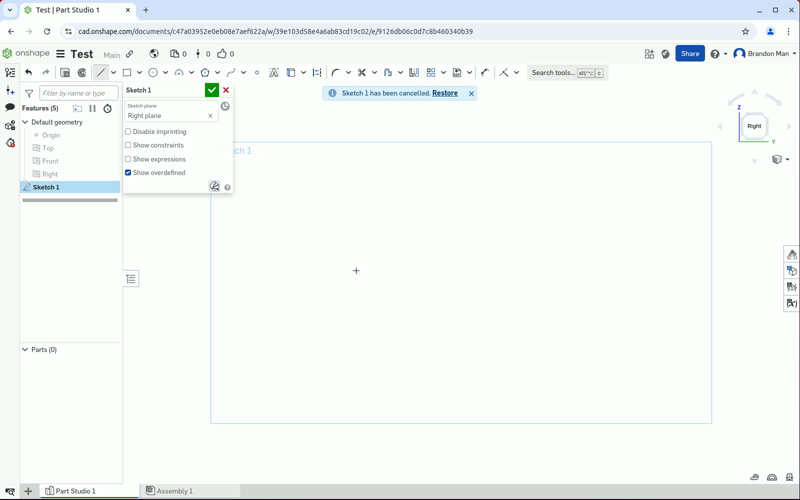
click(356, 270)
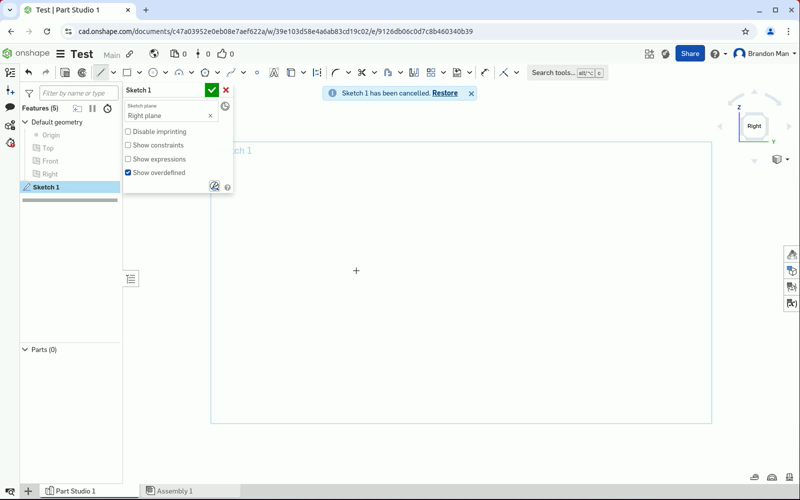
key_up(shift)
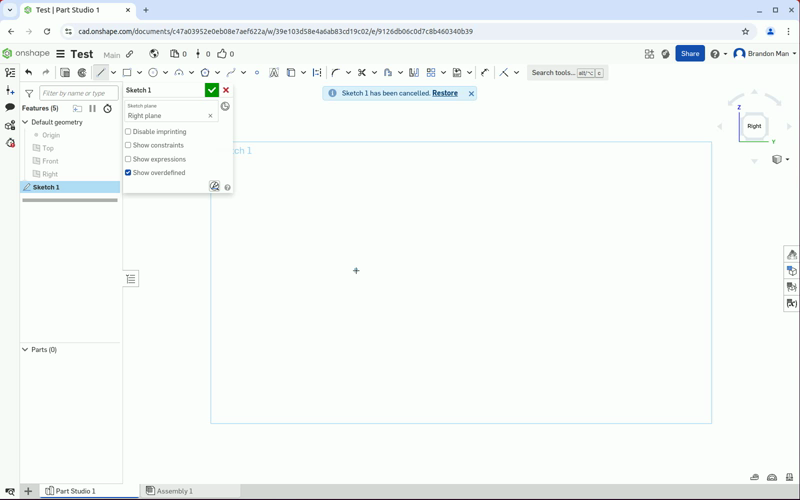
key_down(shift)
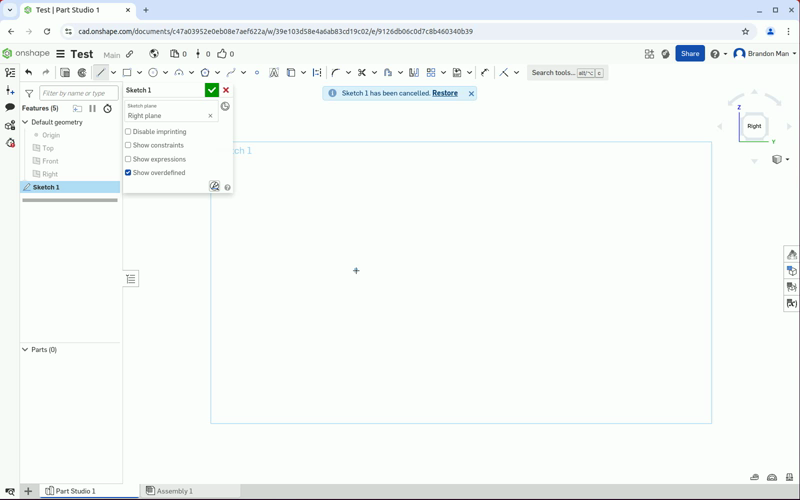
mouse_move(386, 270)
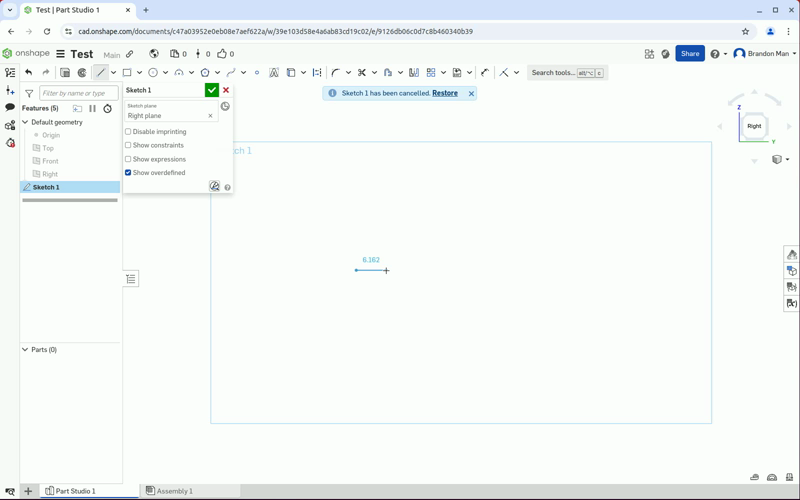
mouse_move(395, 270)
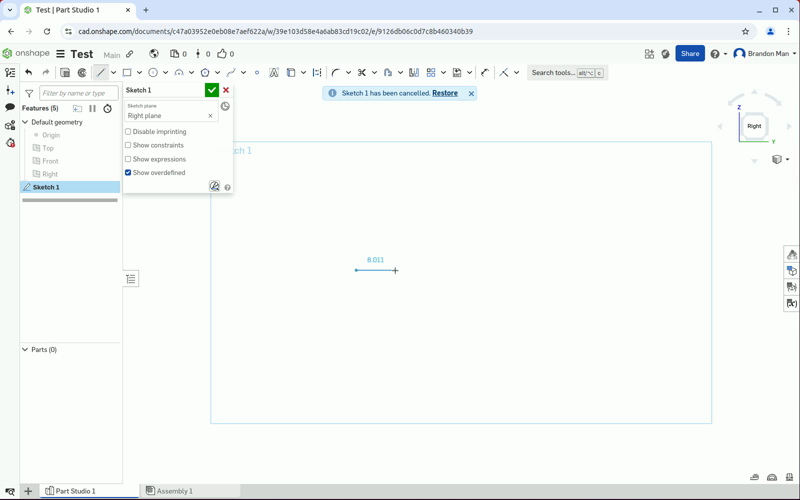
click(395, 270)
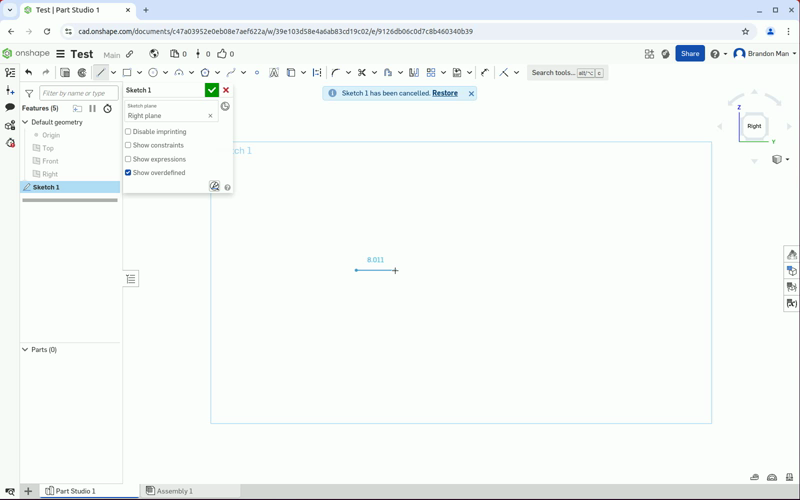
key_up(shift)
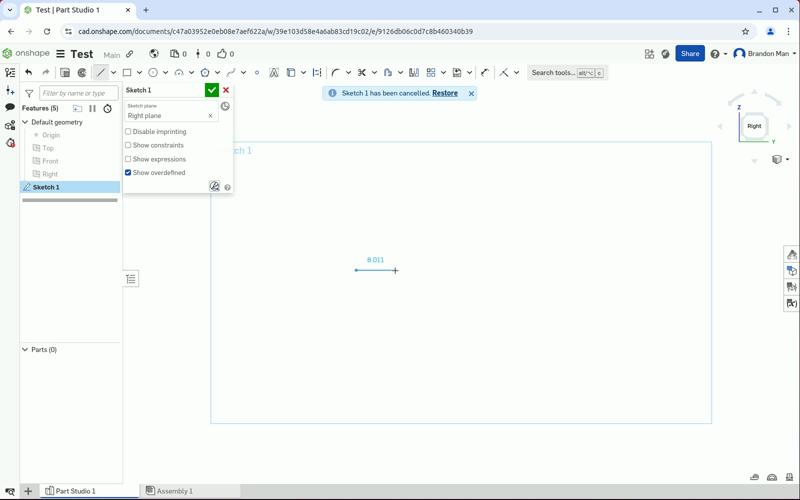
key_down(shift)
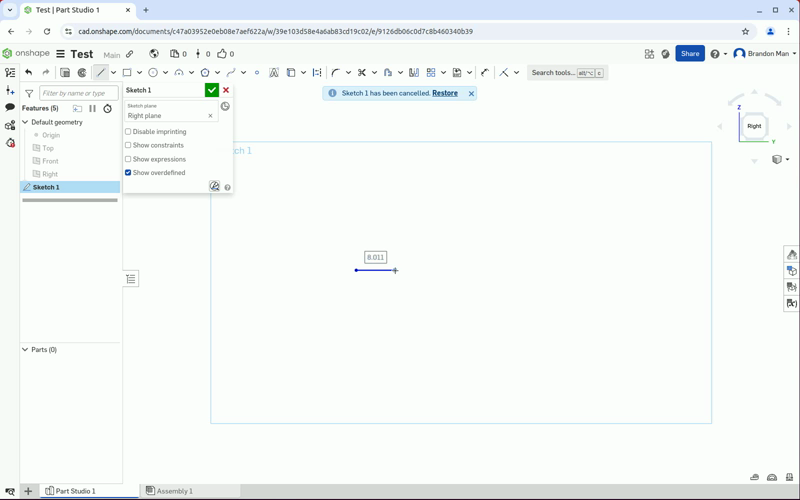
mouse_move(395, 170)
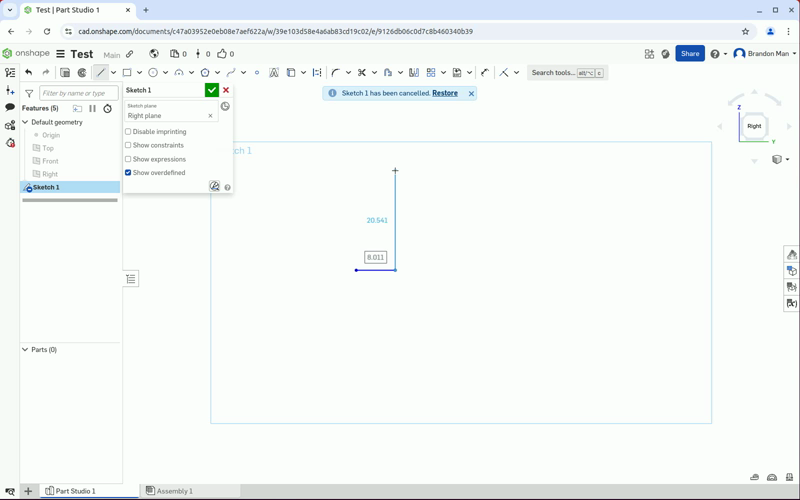
click(395, 170)
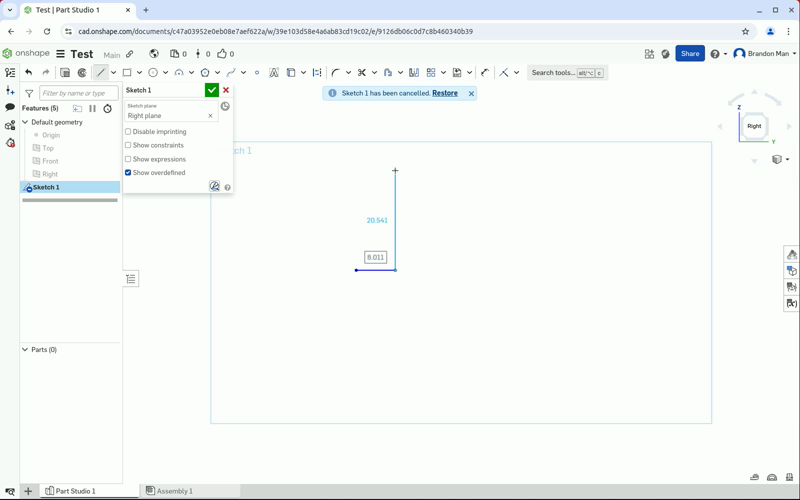
key_up(shift)
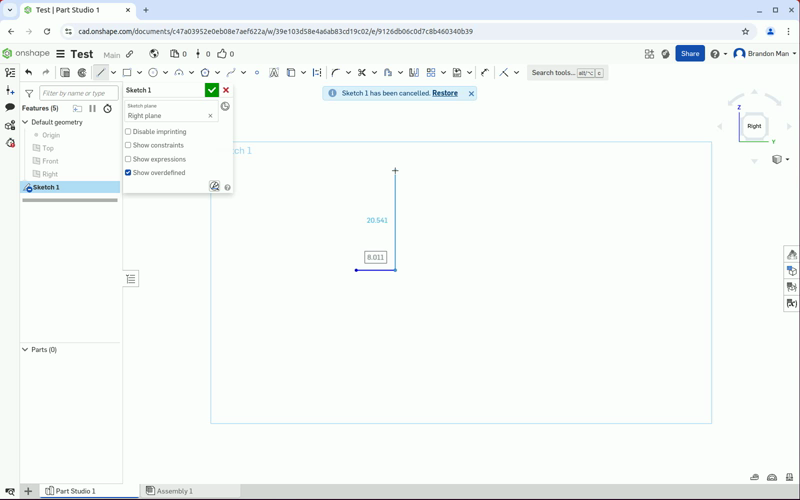
key_down(shift)
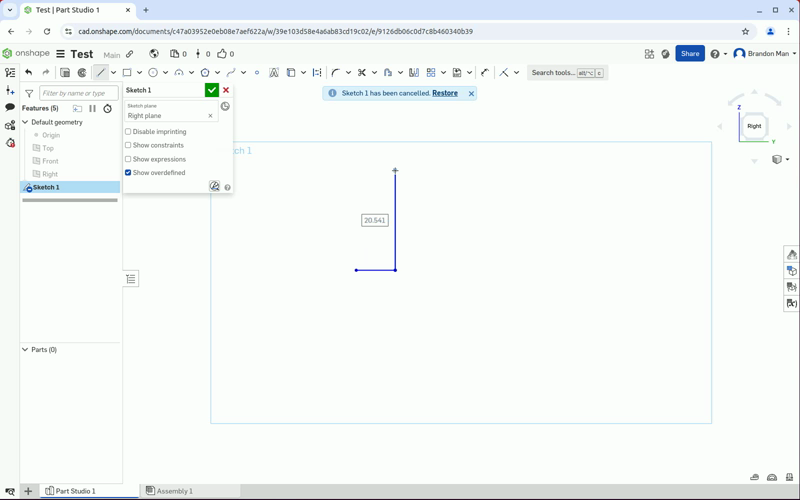
mouse_move(425, 170)
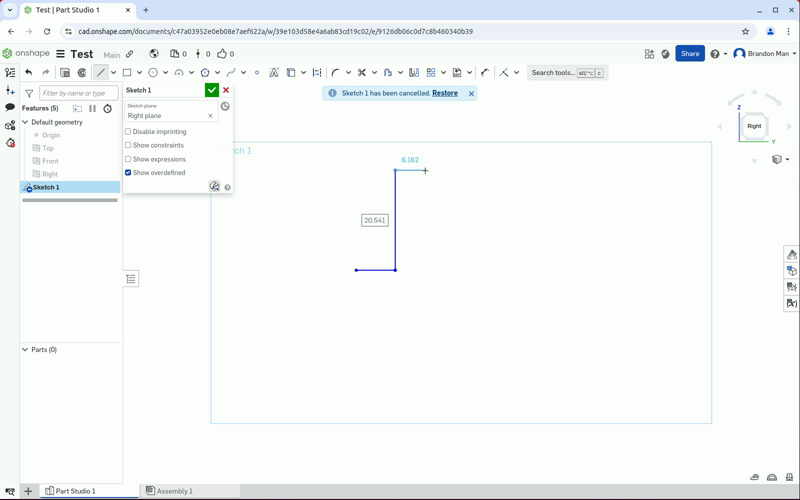
mouse_move(356, 170)
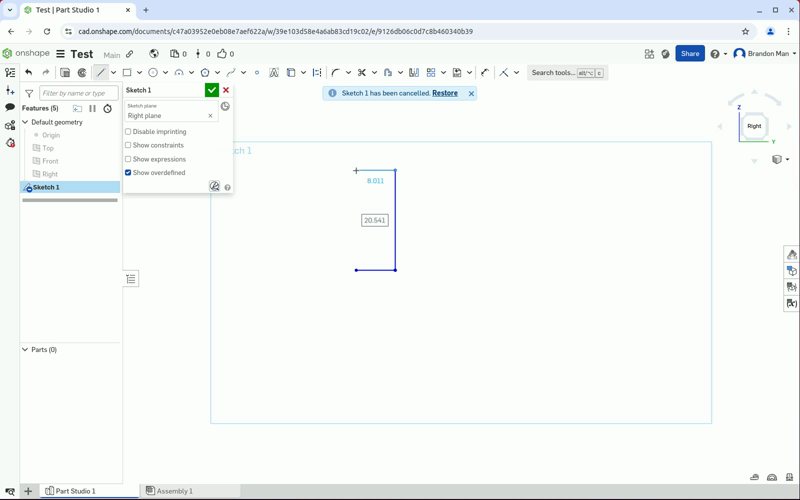
click(356, 170)
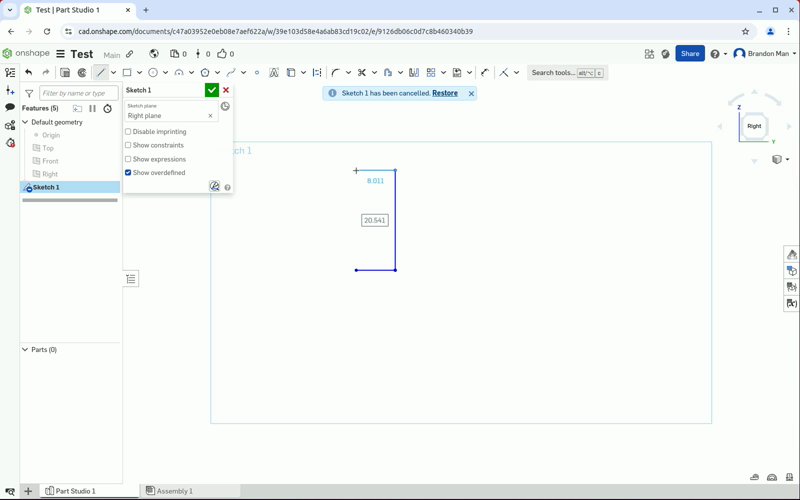
key_up(shift)
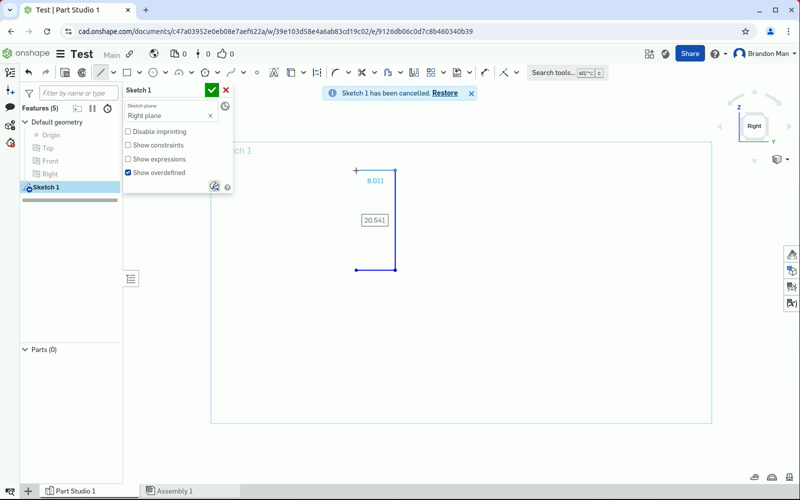
key_down(shift)
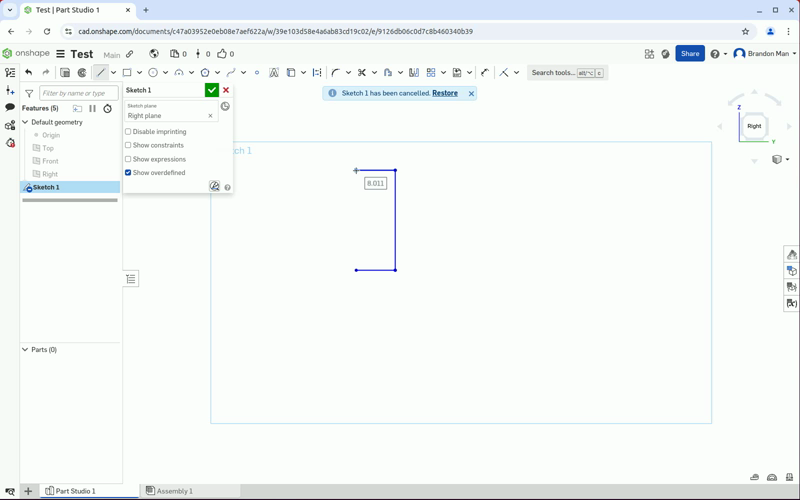
mouse_move(356, 270)
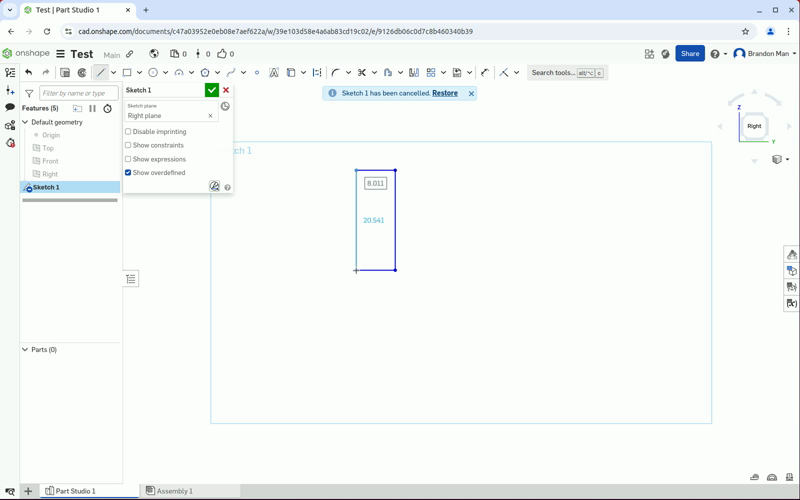
key_up(shift)
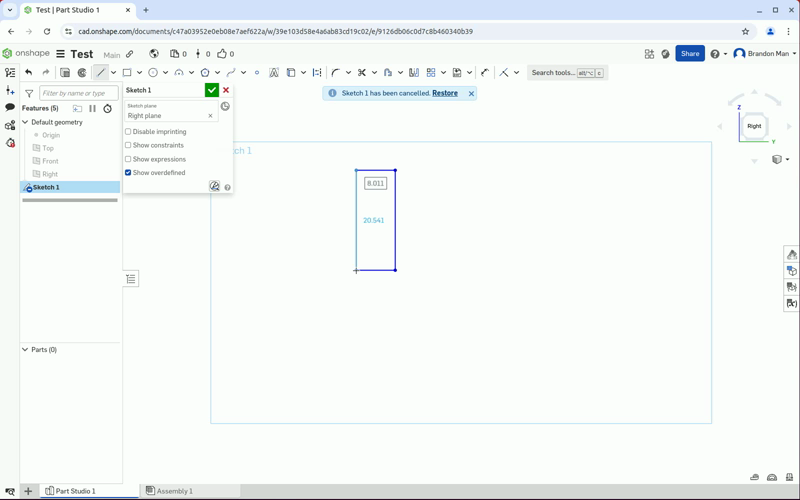
click(356, 270)
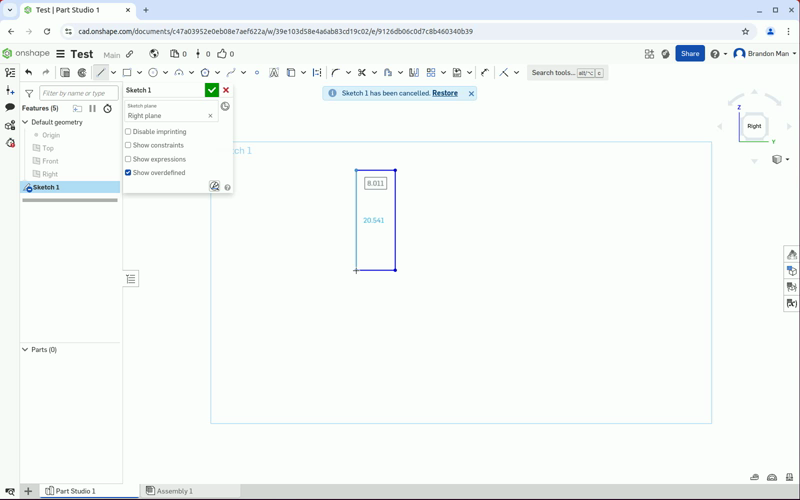
key(esc)
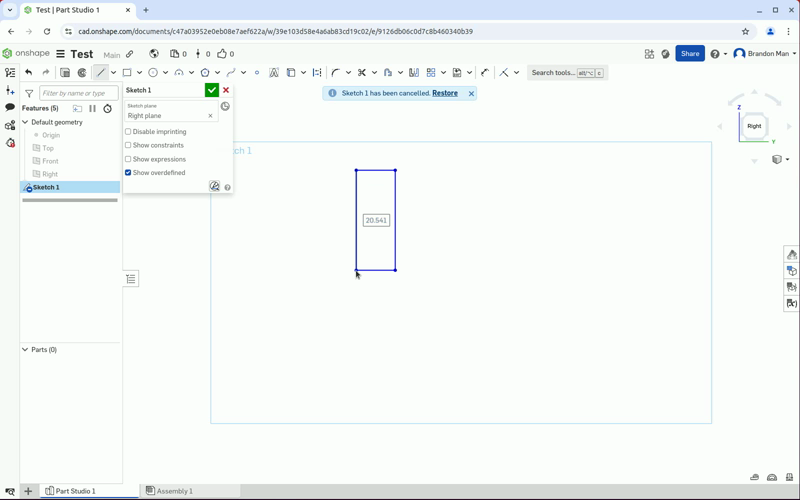
mouse_move(366, 181)
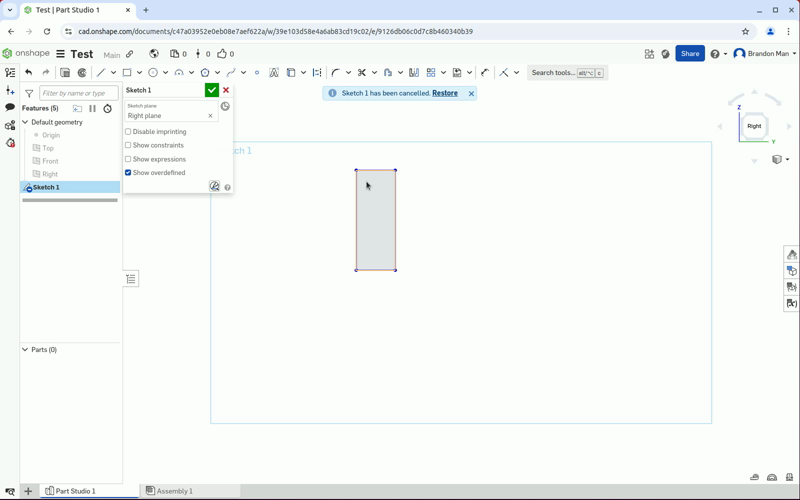
click(366, 181)
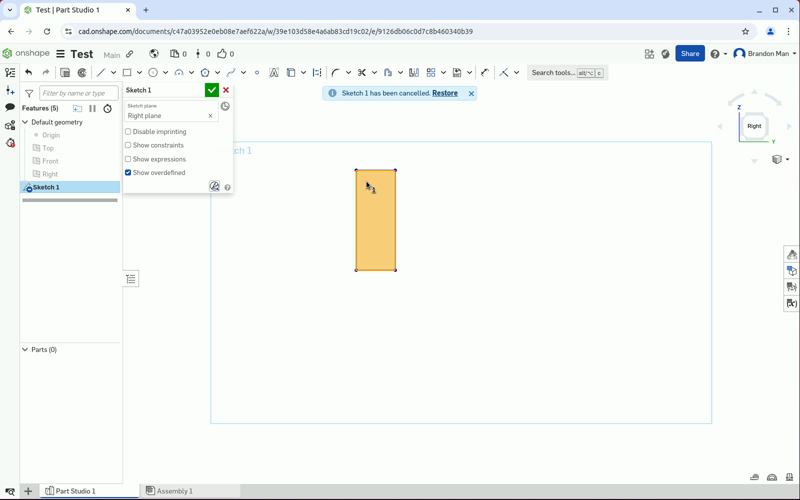
mouse_move(73, 352)
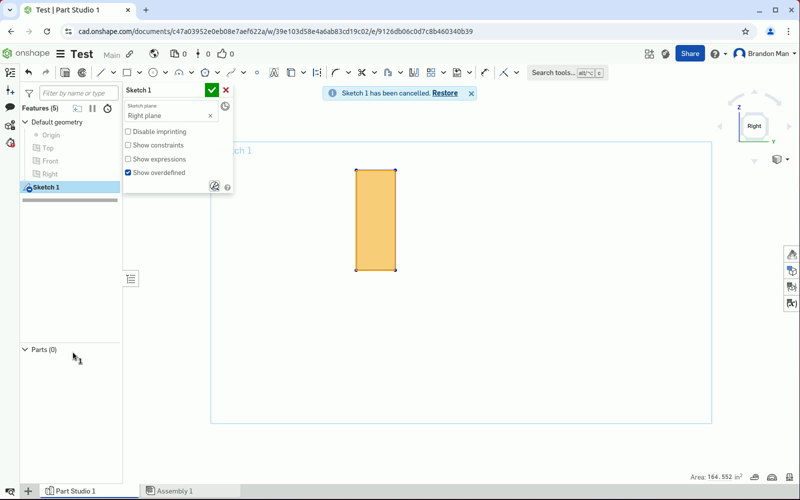
key(shift+y)
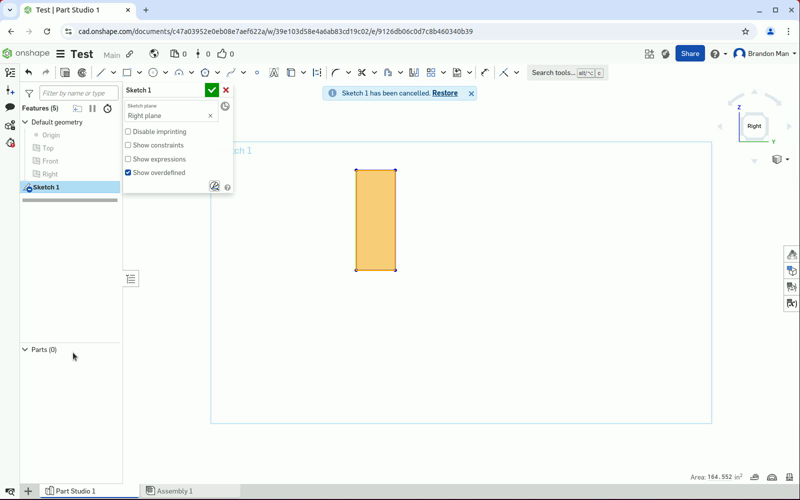
key(shift+e)
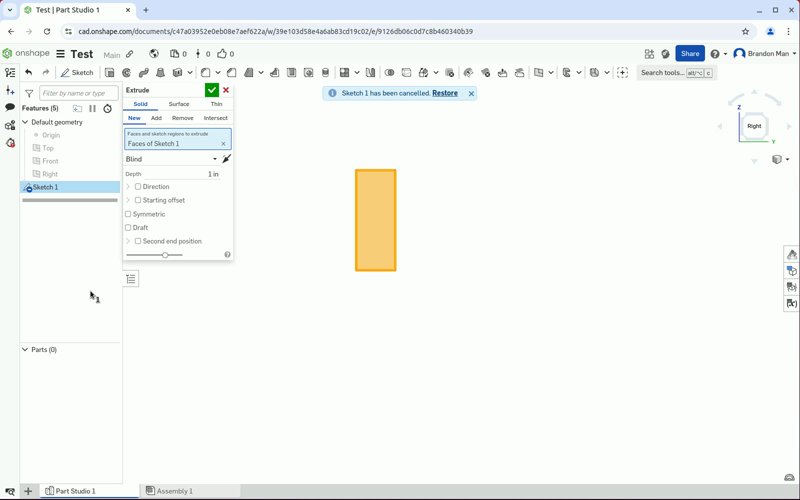
mouse_move(143, 106)
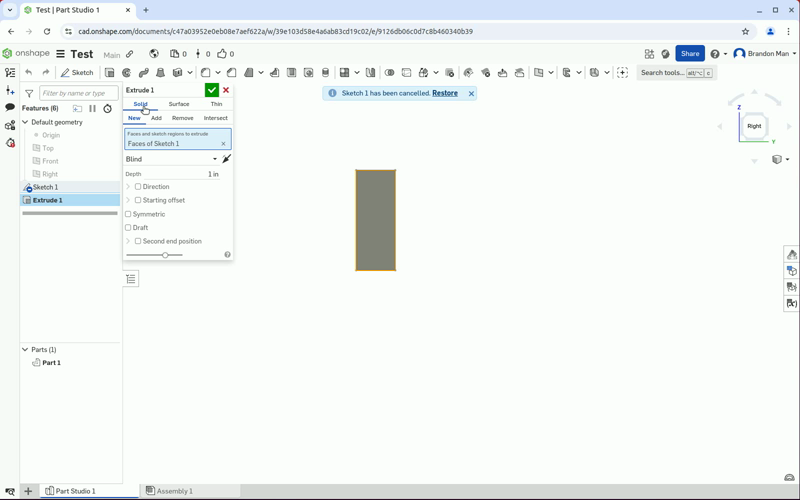
click(143, 106)
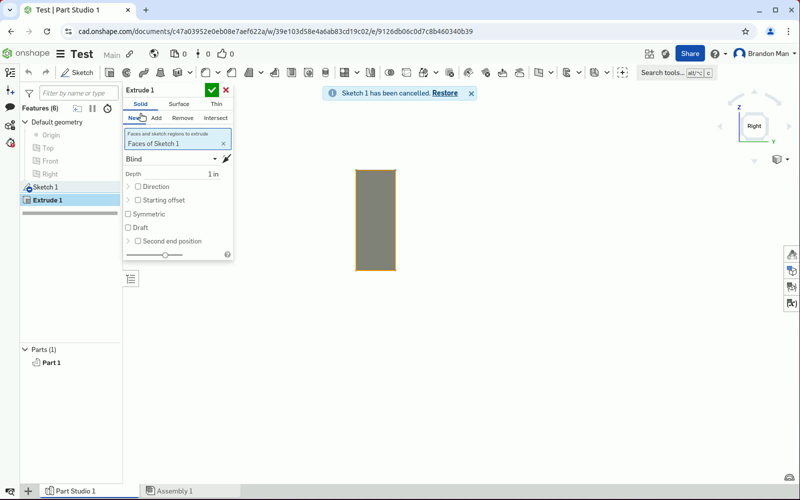
mouse_move(137, 120)
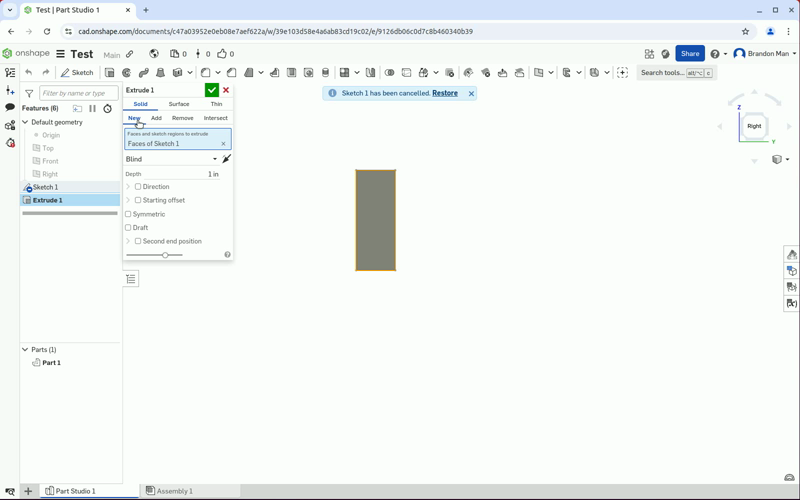
click(137, 120)
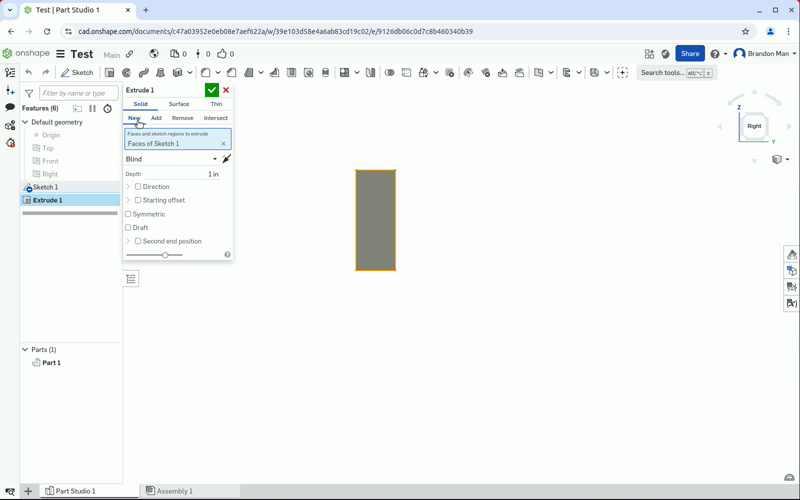
key(tab, 4)
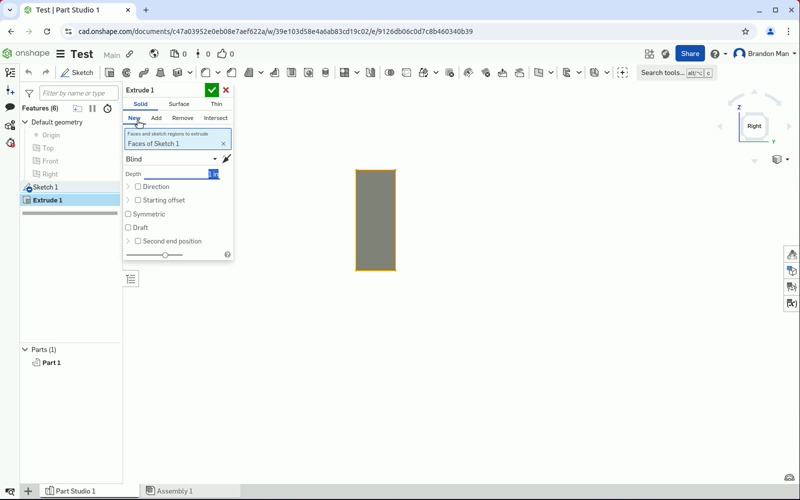
text(10.351)
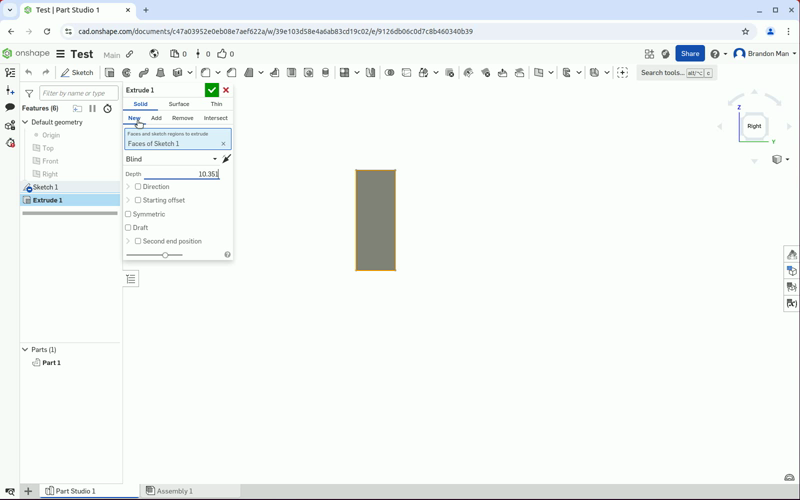
key(enter)
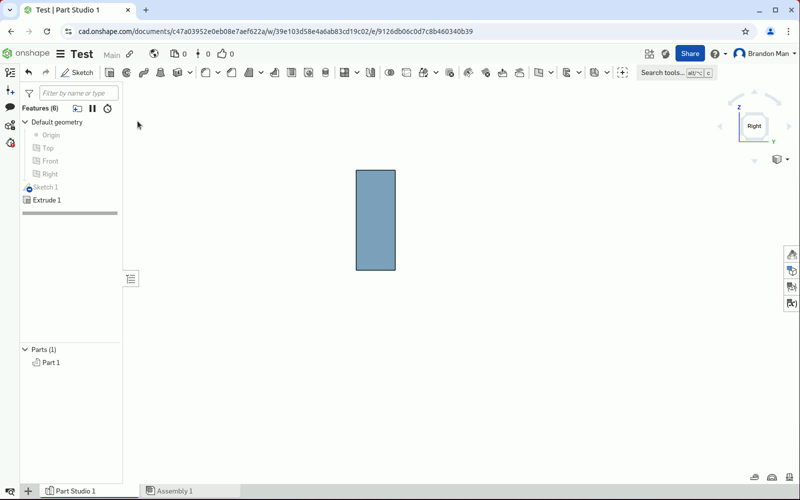
key(shift+h)
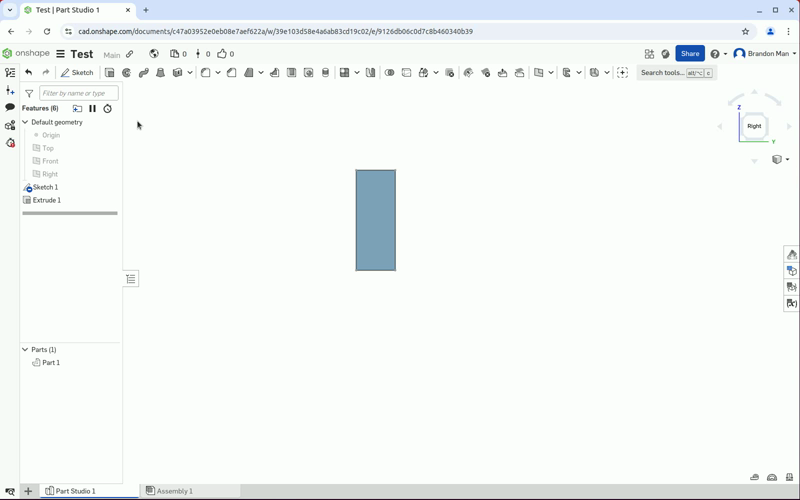
key(shift+h)
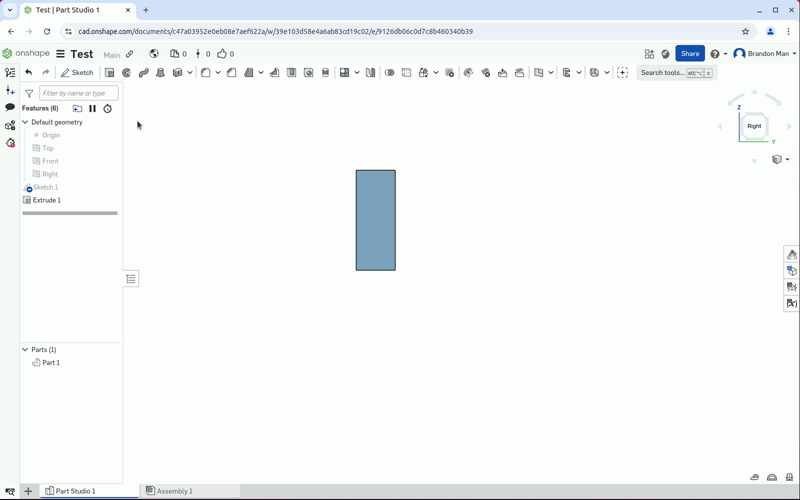
mouse_move(73, 189)
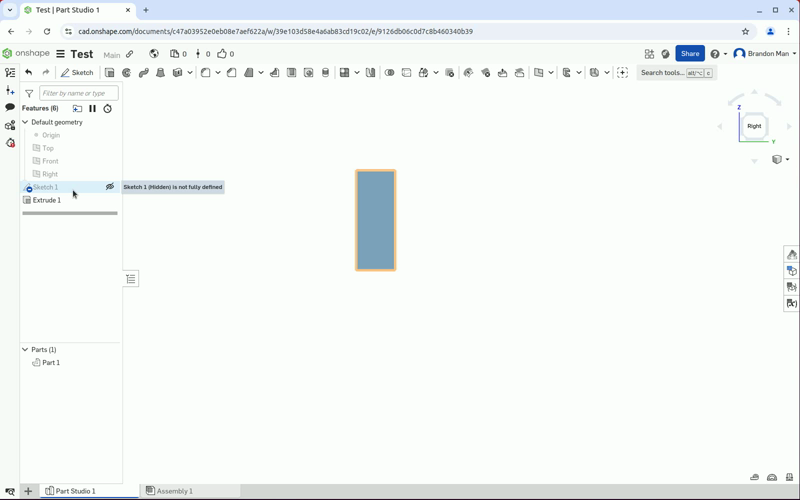
click(73, 189)
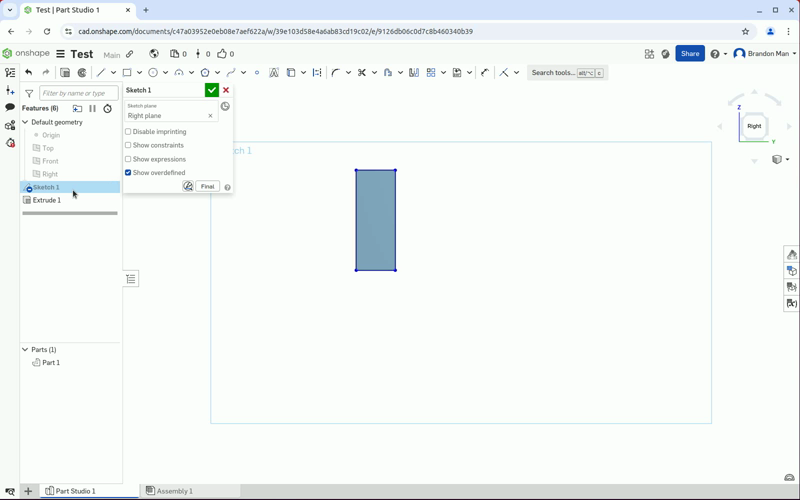
mouse_move(229, 92)
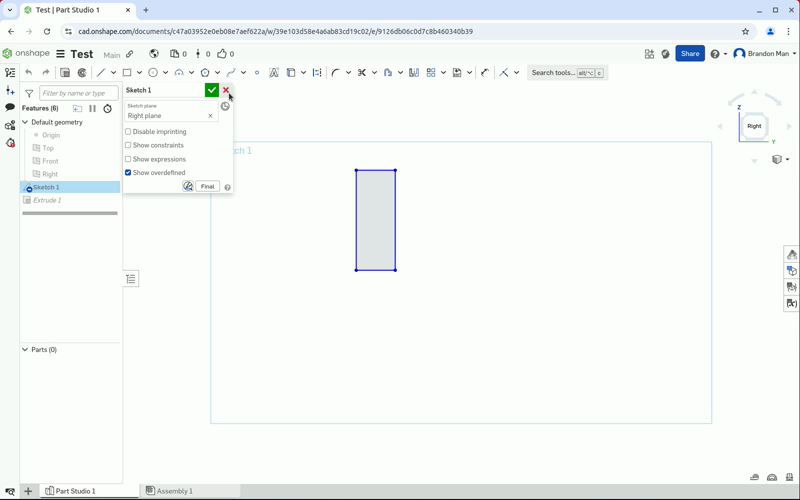
click(229, 92)
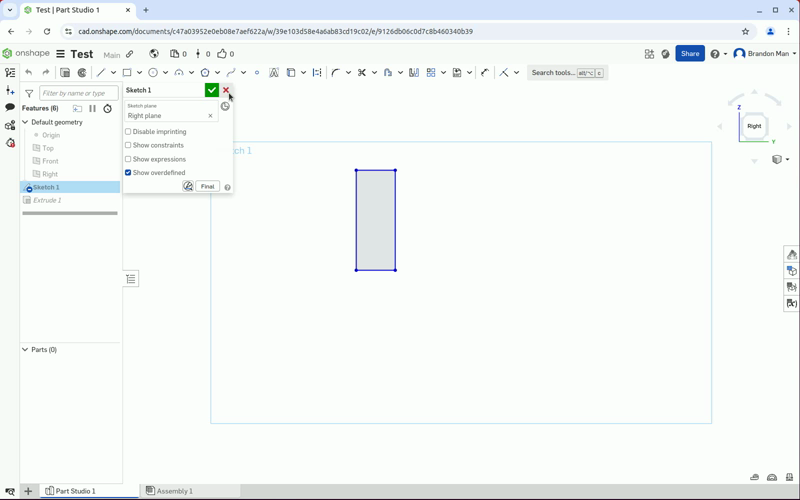
key(shift+s)
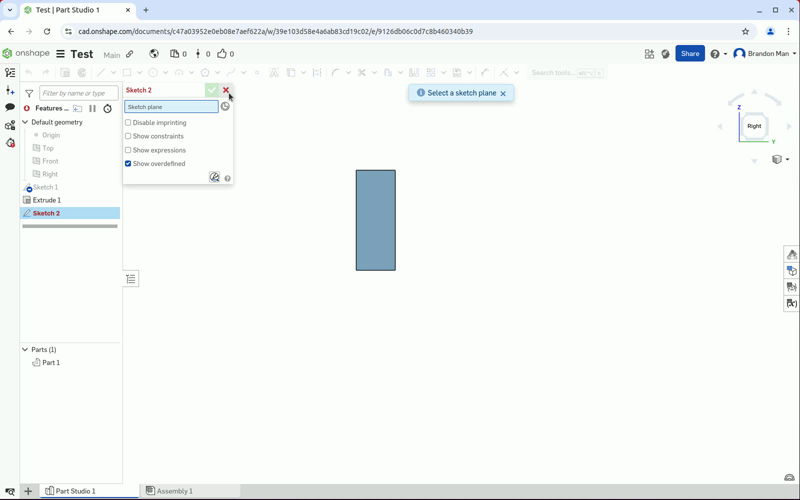
mouse_move(73, 176)
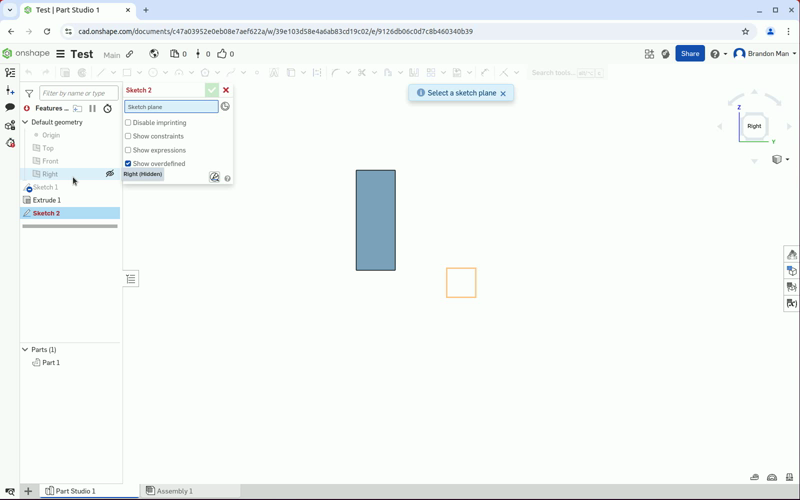
click(73, 176)
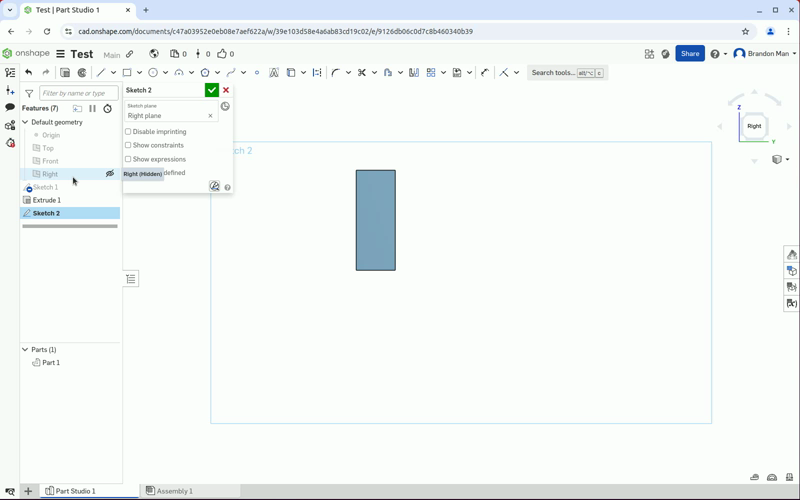
mouse_move(73, 352)
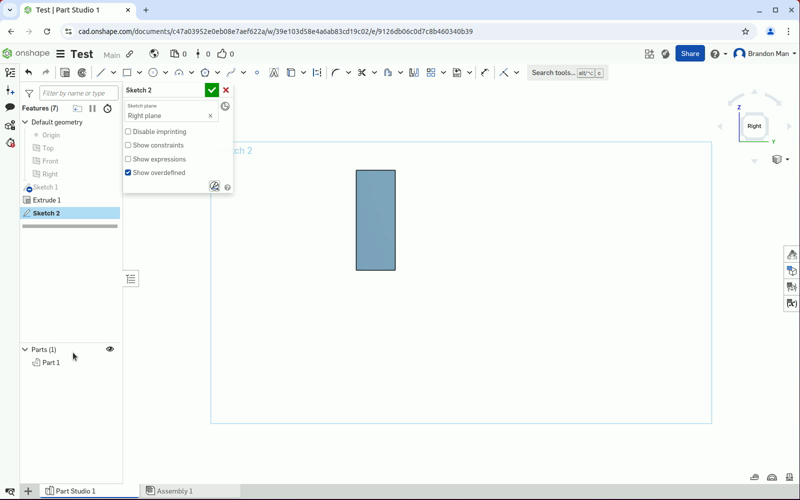
key(y)
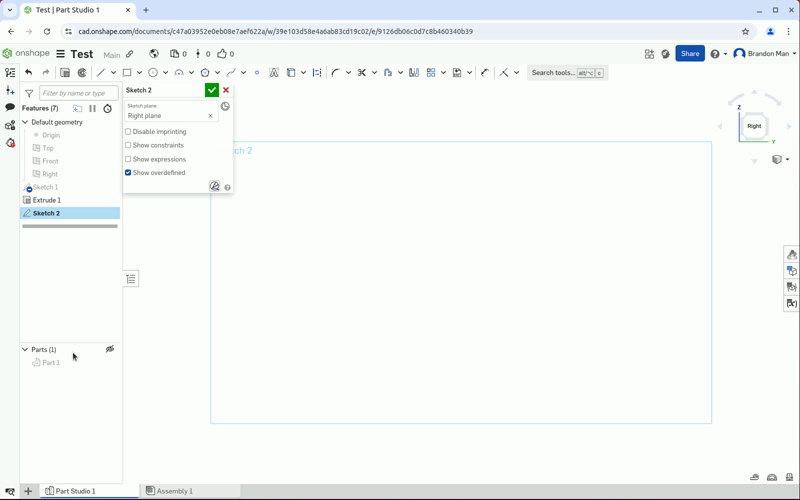
key(l)
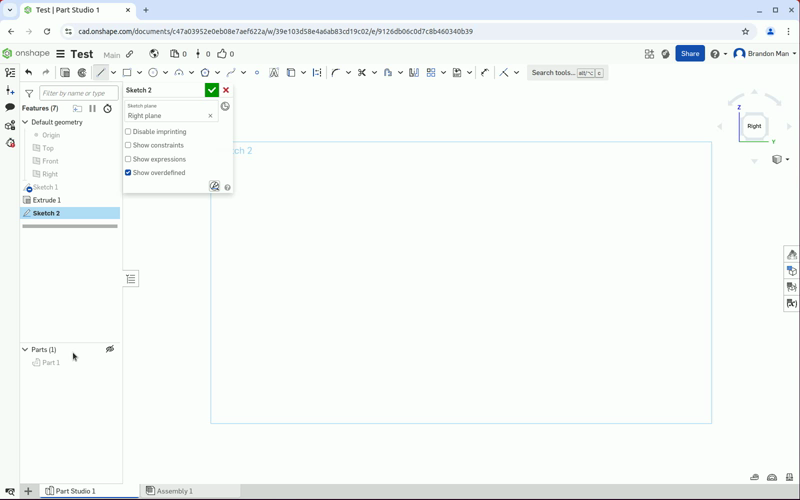
key_down(shift)
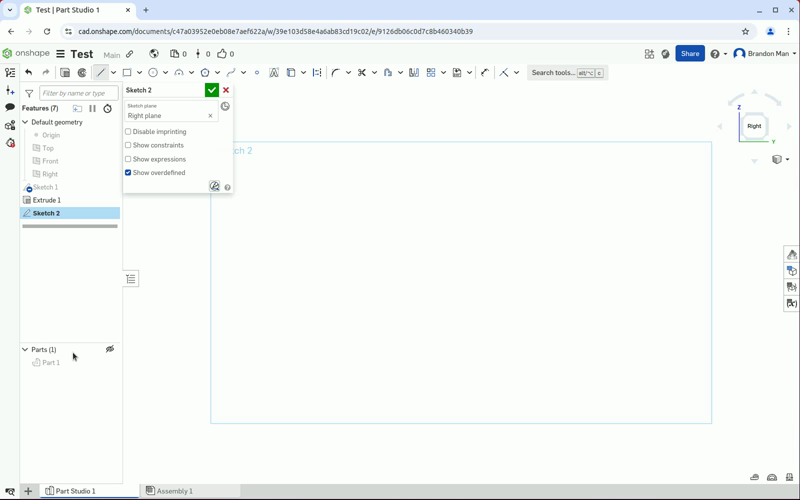
mouse_move(356, 271)
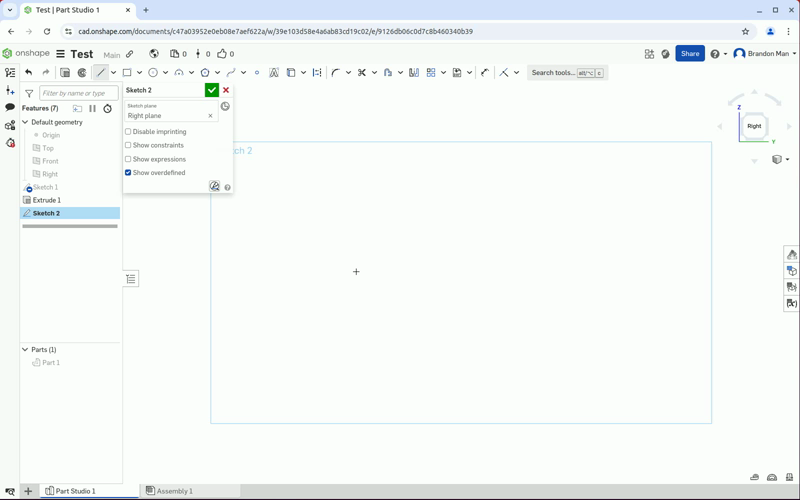
click(356, 271)
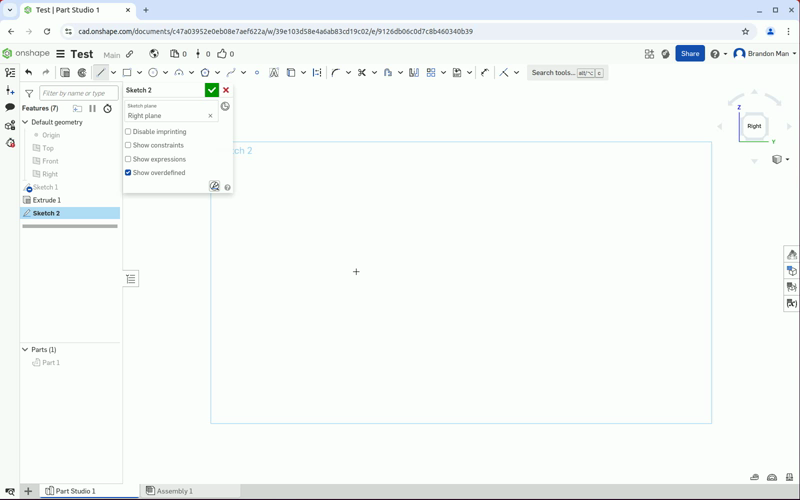
key_up(shift)
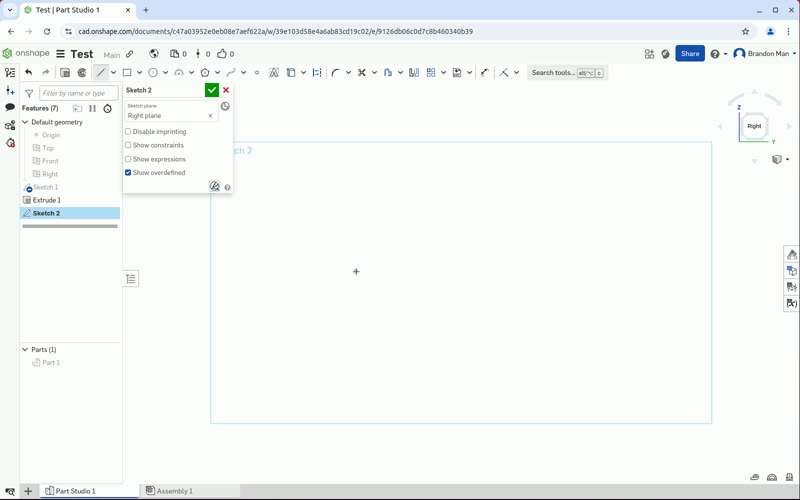
key_down(shift)
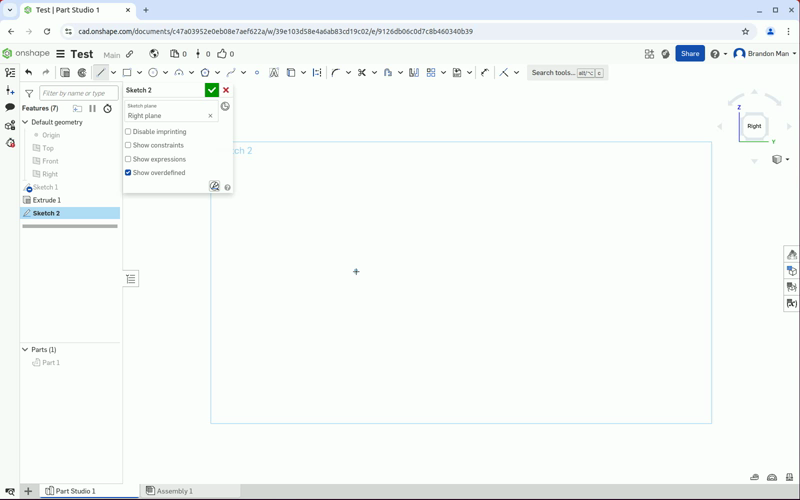
mouse_move(386, 271)
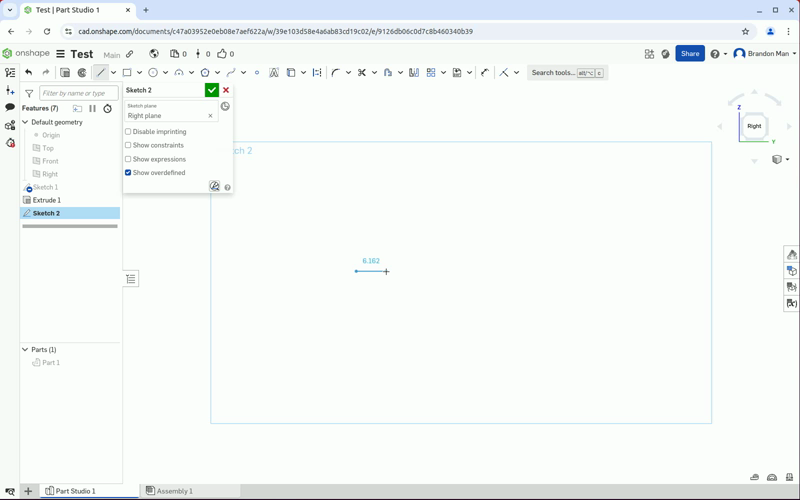
mouse_move(395, 271)
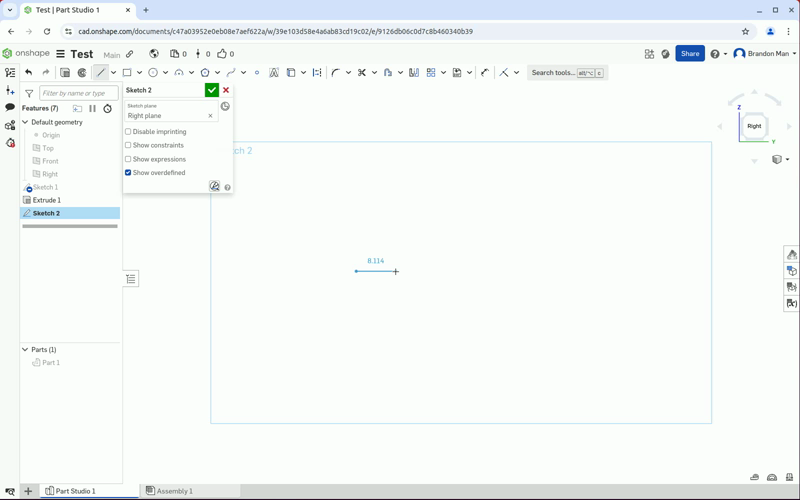
click(395, 271)
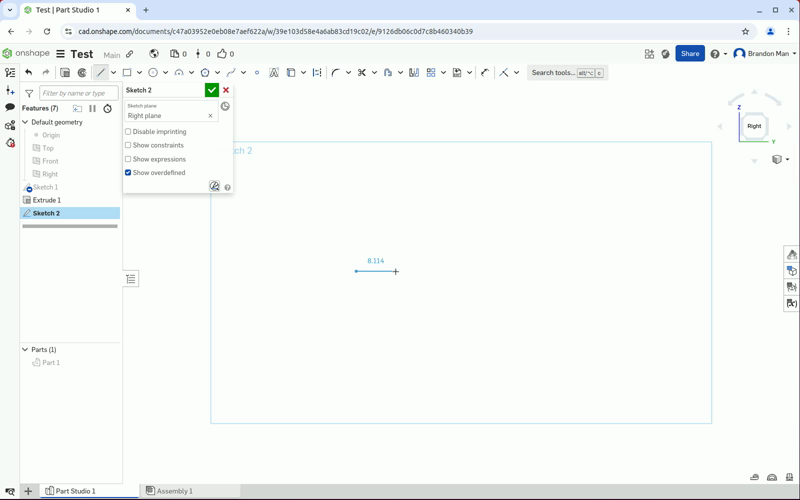
key_up(shift)
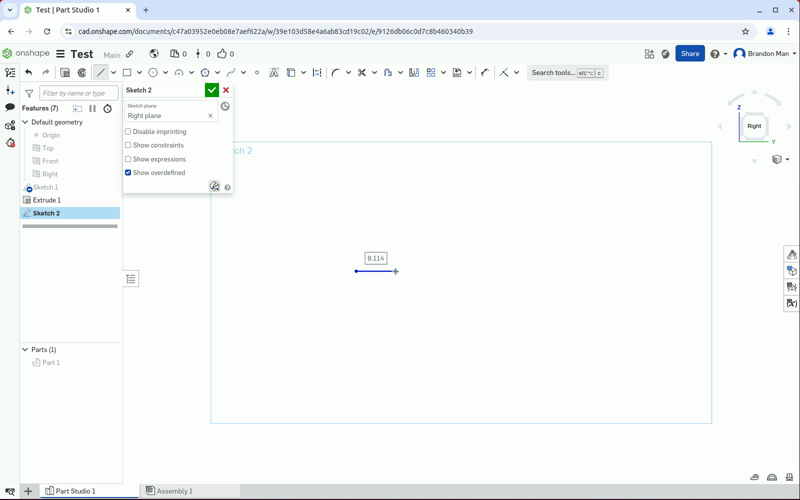
key_down(shift)
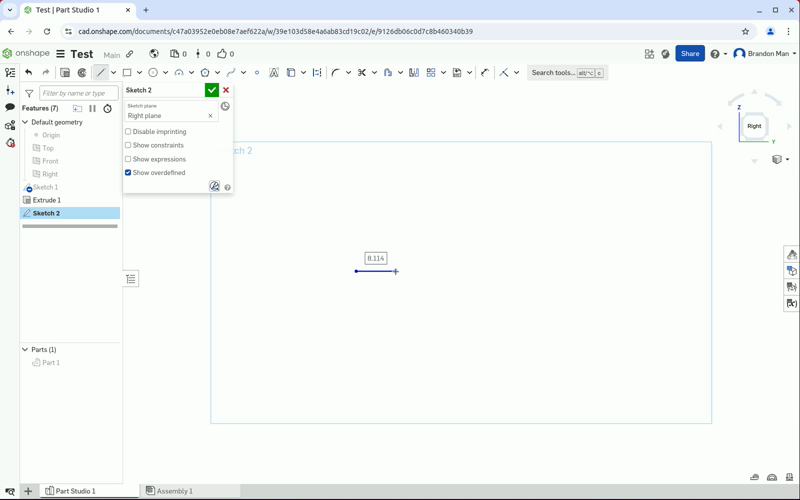
mouse_move(425, 271)
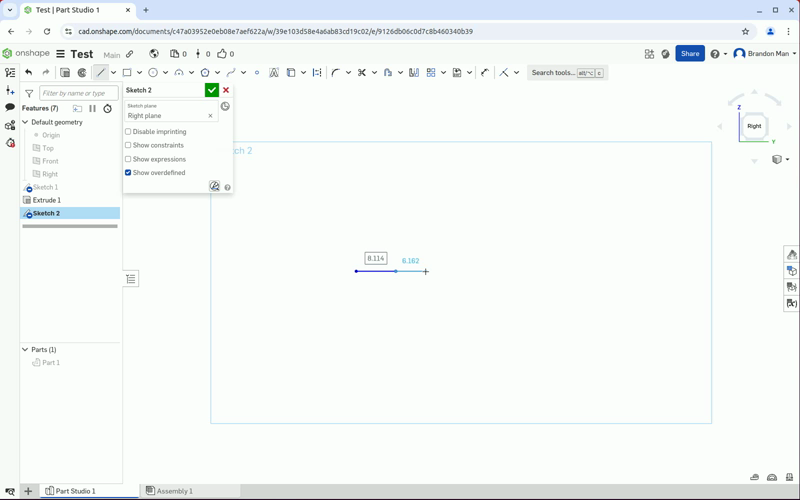
mouse_move(395, 239)
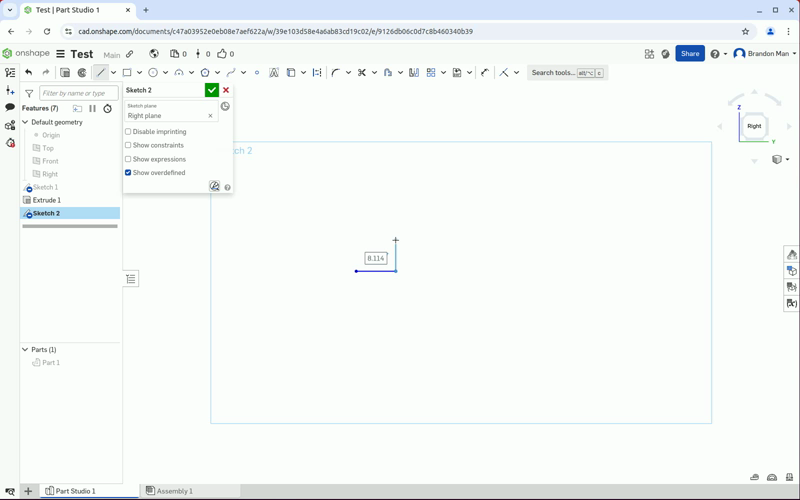
click(395, 239)
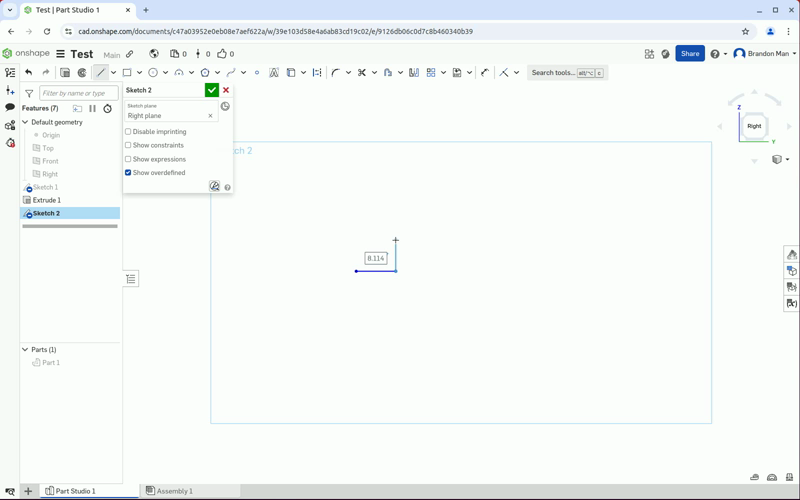
key_up(shift)
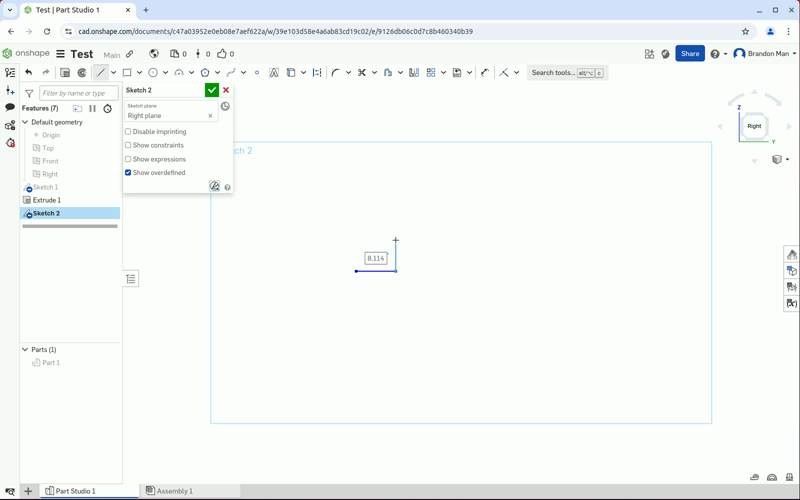
key_down(shift)
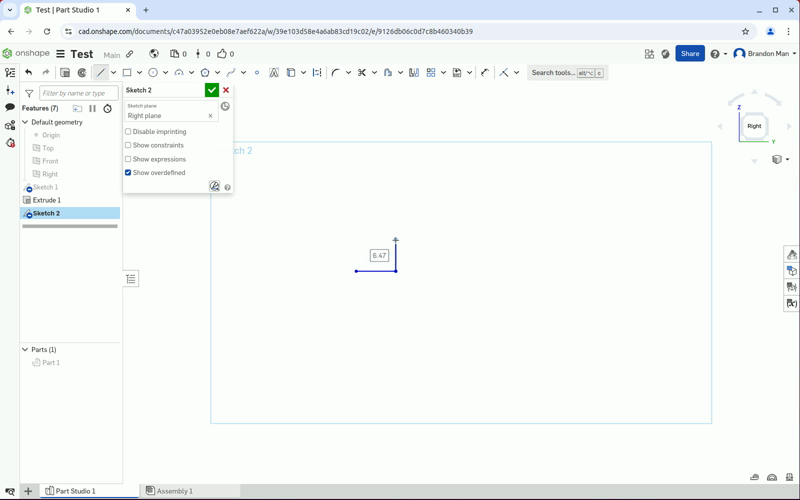
mouse_move(425, 239)
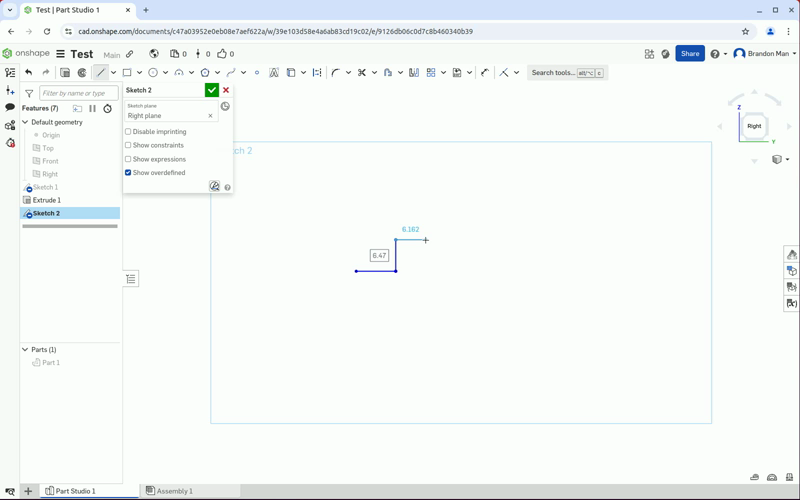
mouse_move(356, 239)
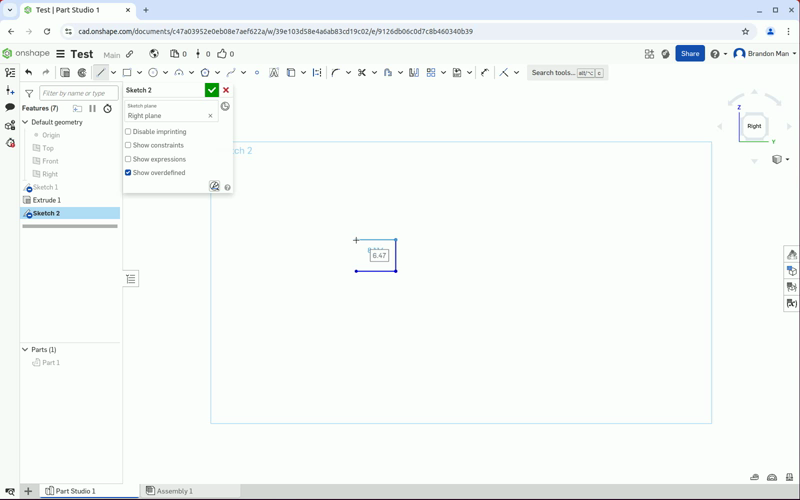
click(356, 239)
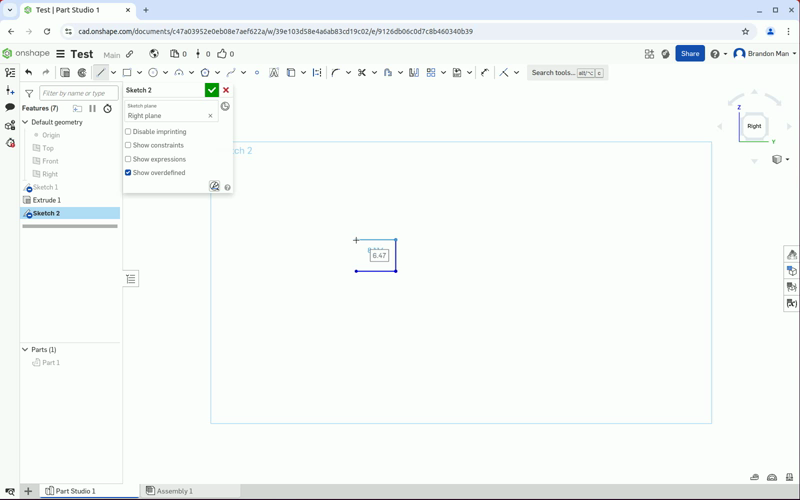
key_up(shift)
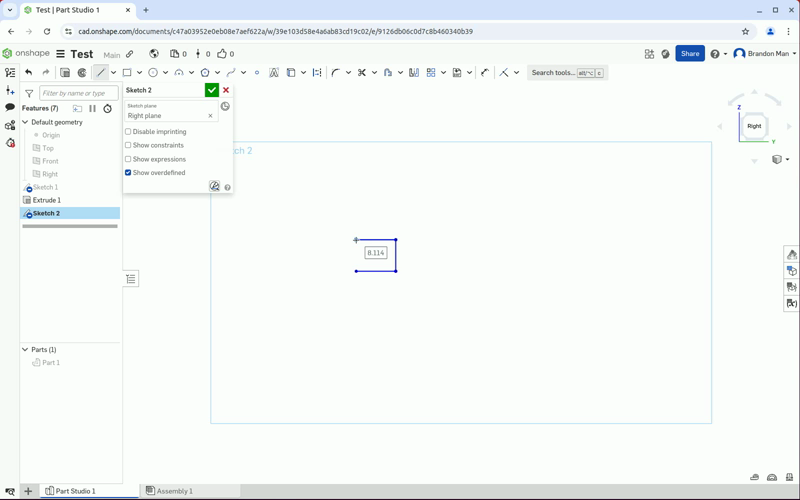
mouse_move(386, 239)
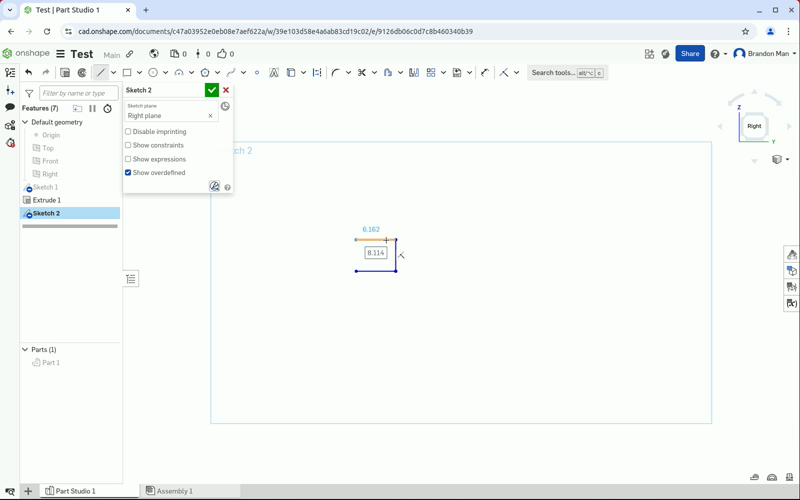
key_down(shift)
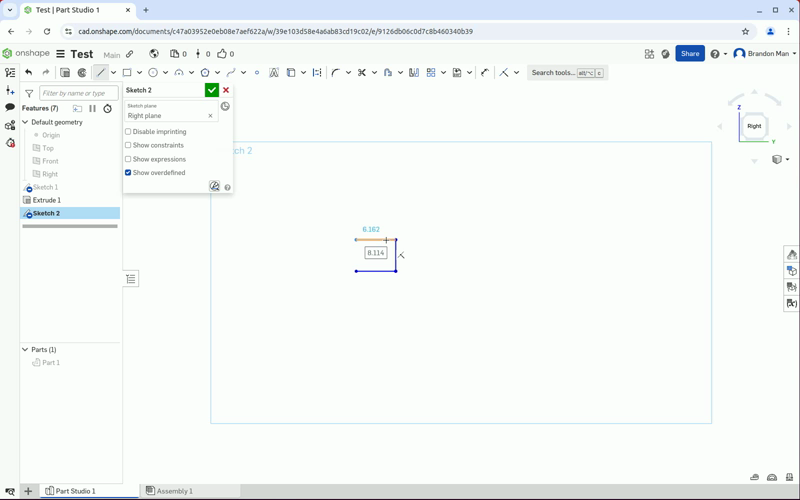
mouse_move(356, 271)
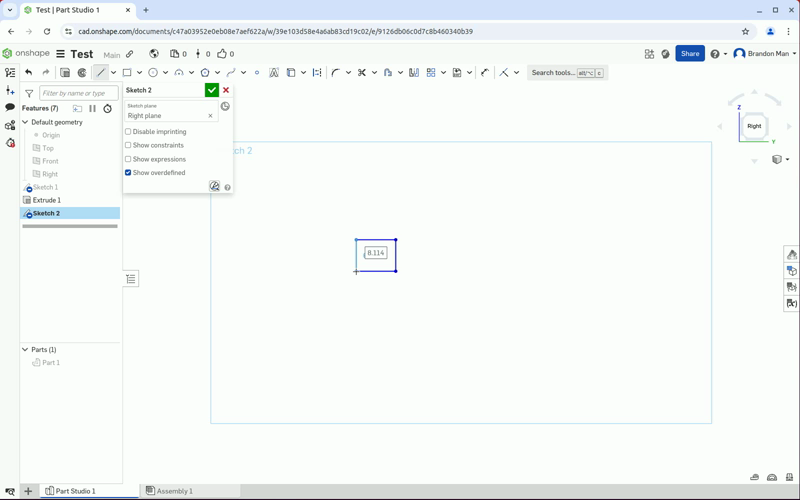
key_up(shift)
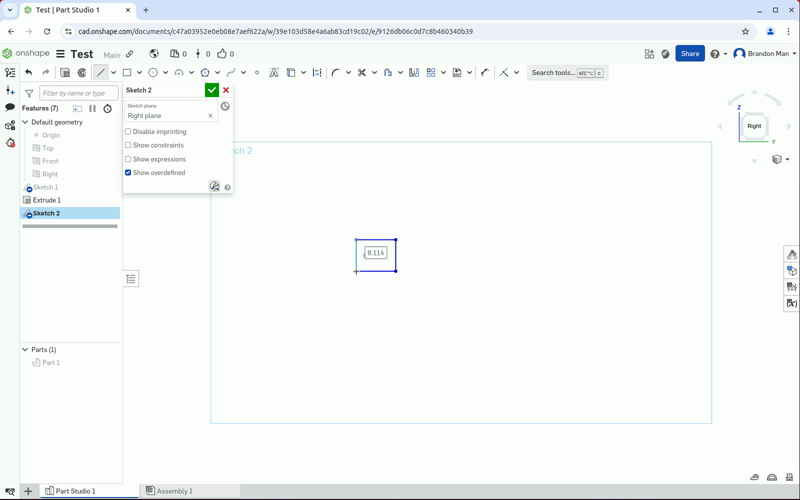
click(356, 271)
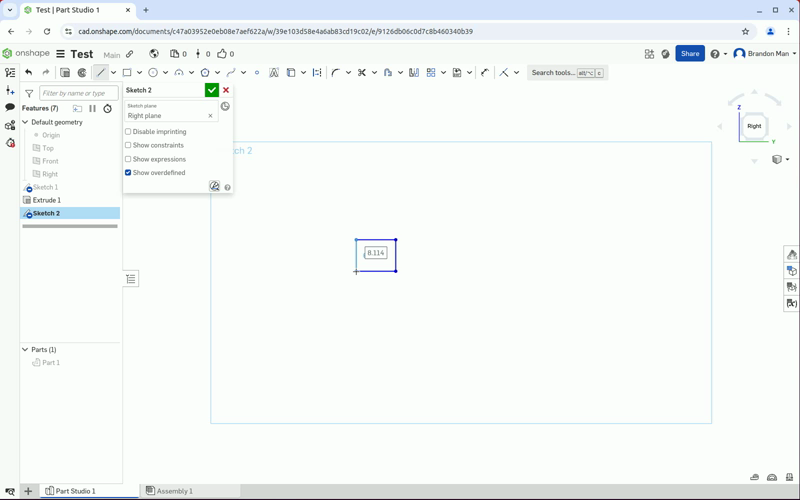
key(esc)
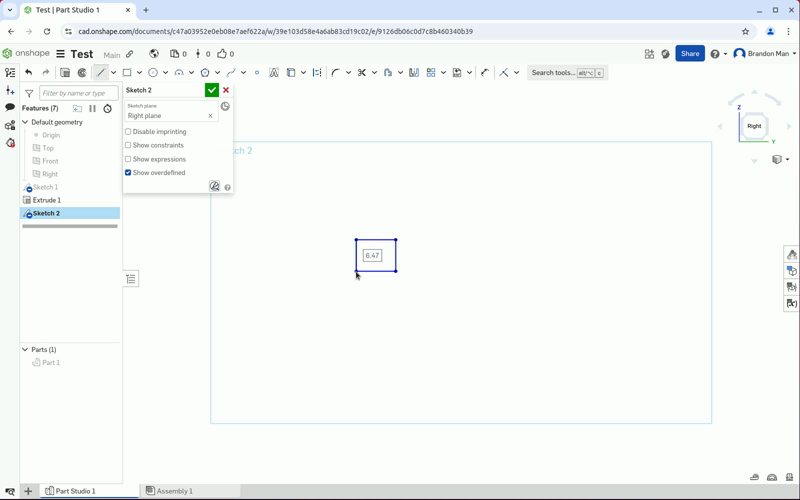
mouse_move(380, 252)
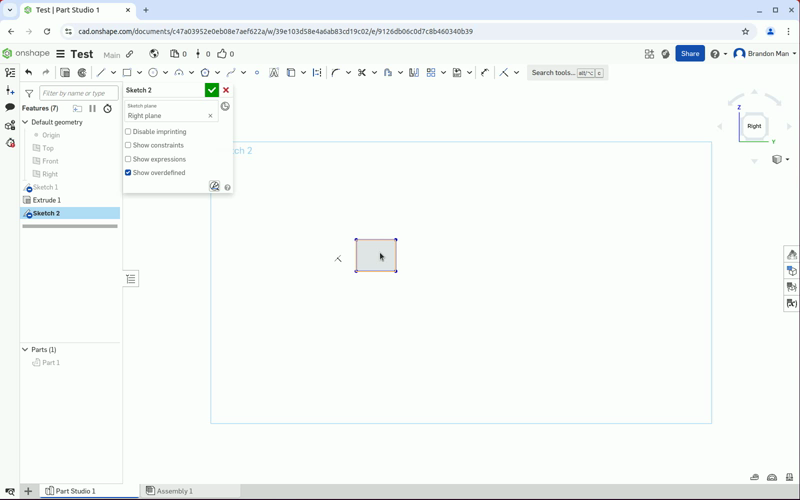
scroll(6)
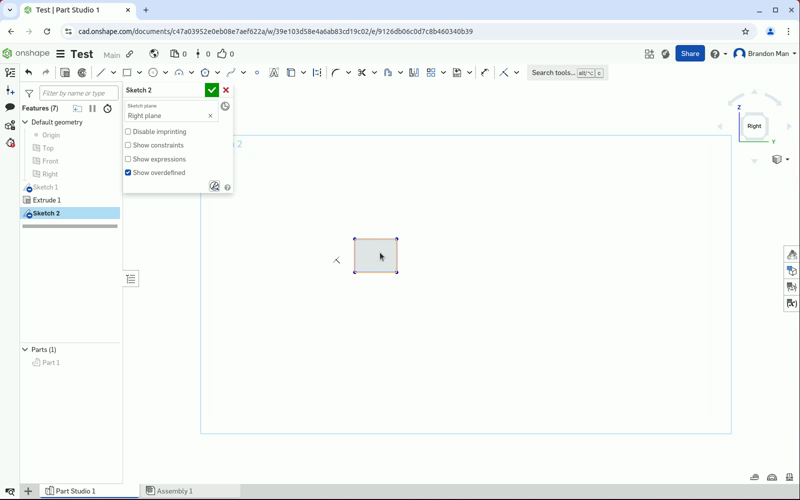
scroll(6)
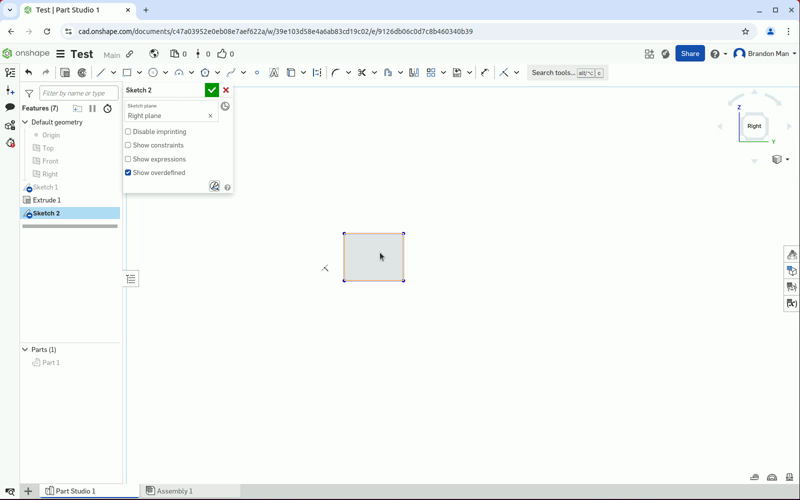
scroll(6)
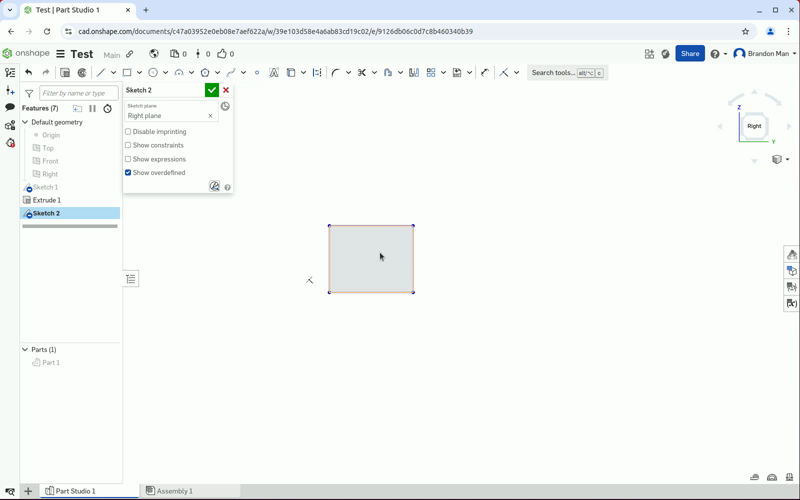
scroll(6)
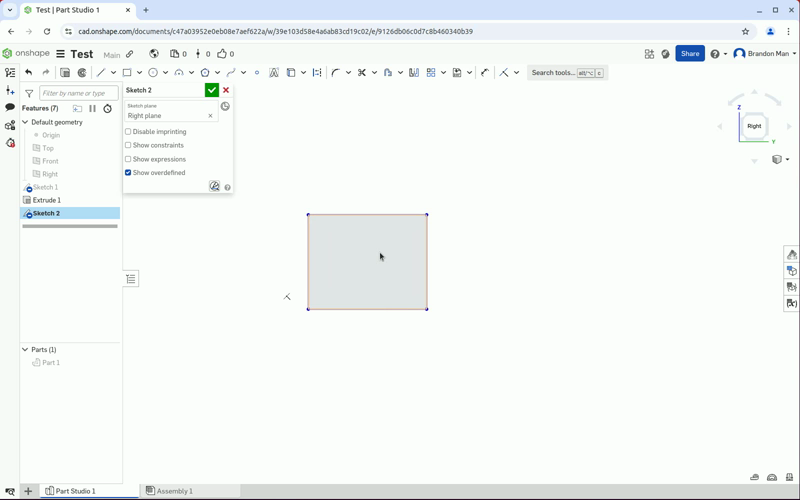
scroll(6)
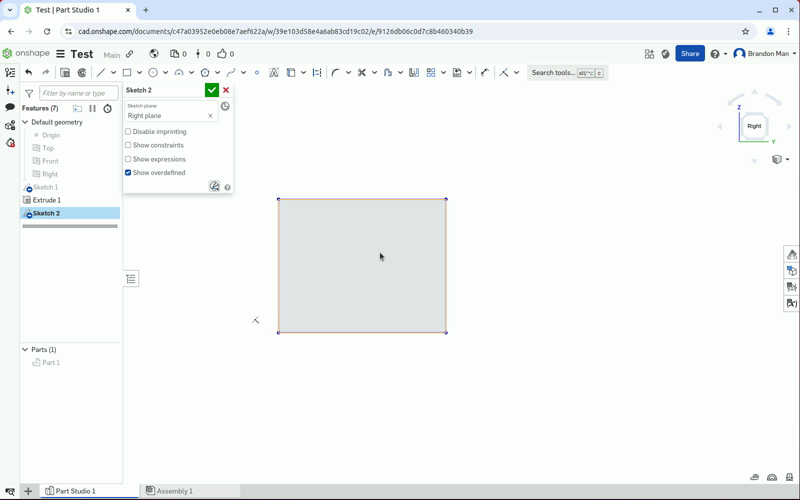
scroll(6)
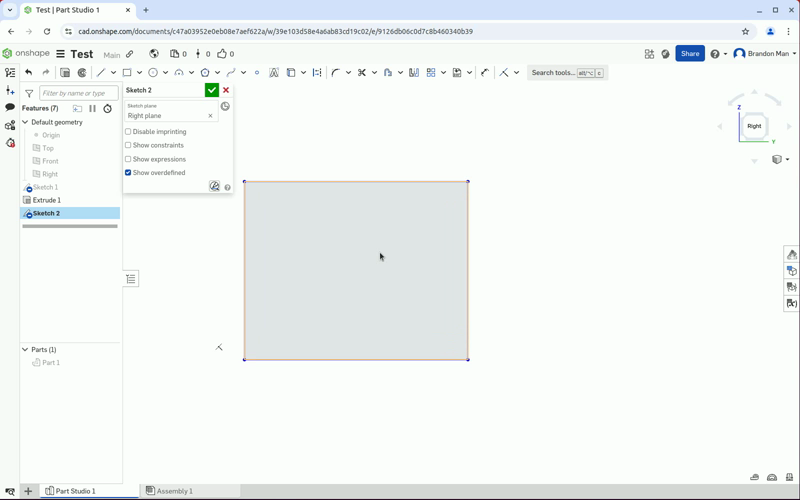
scroll(6)
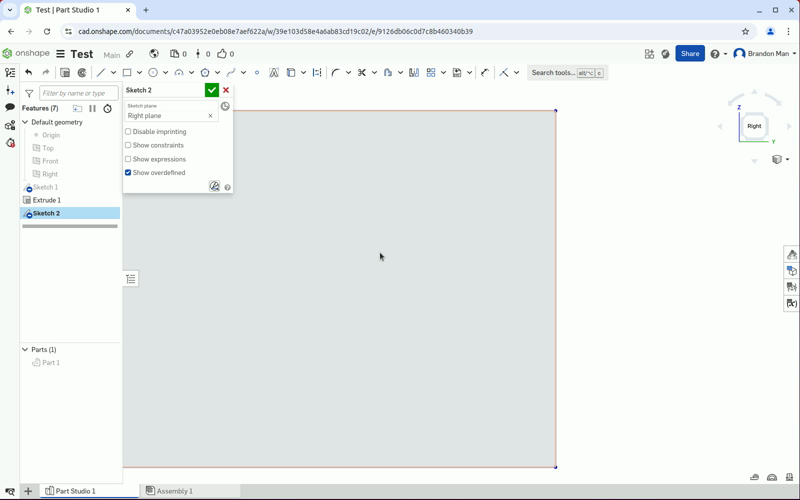
click(380, 252)
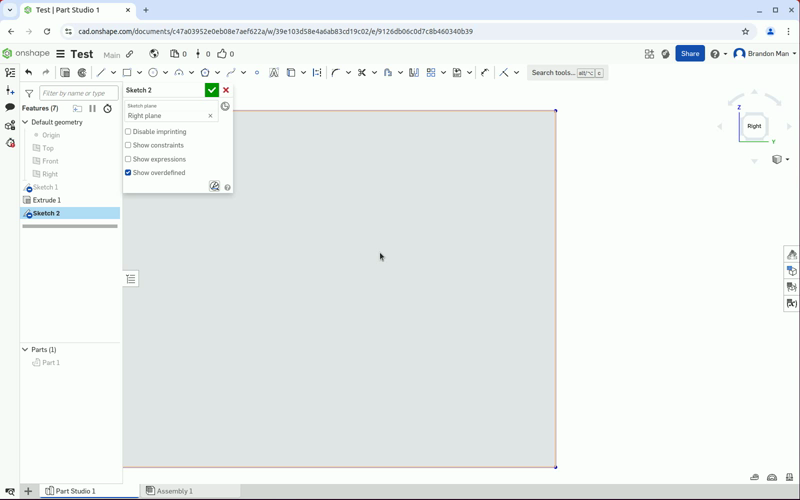
scroll(-6)
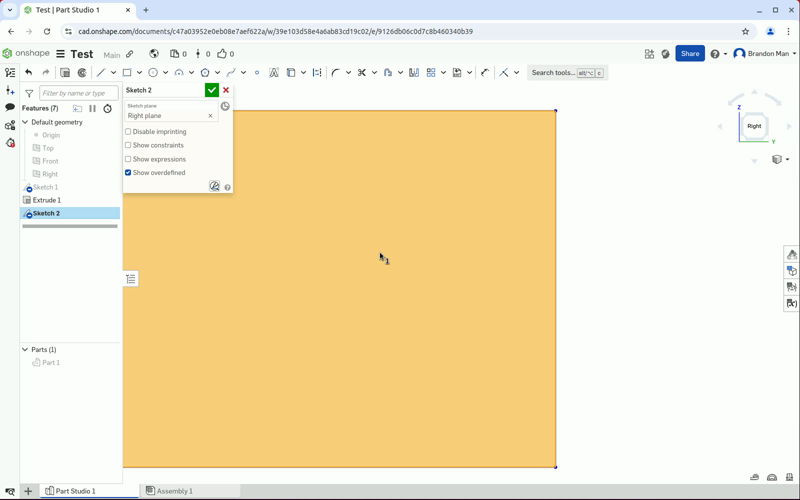
scroll(-6)
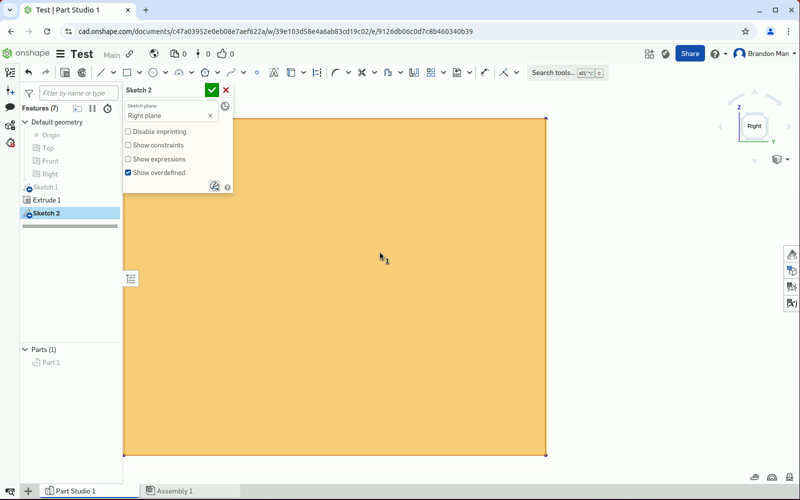
scroll(-6)
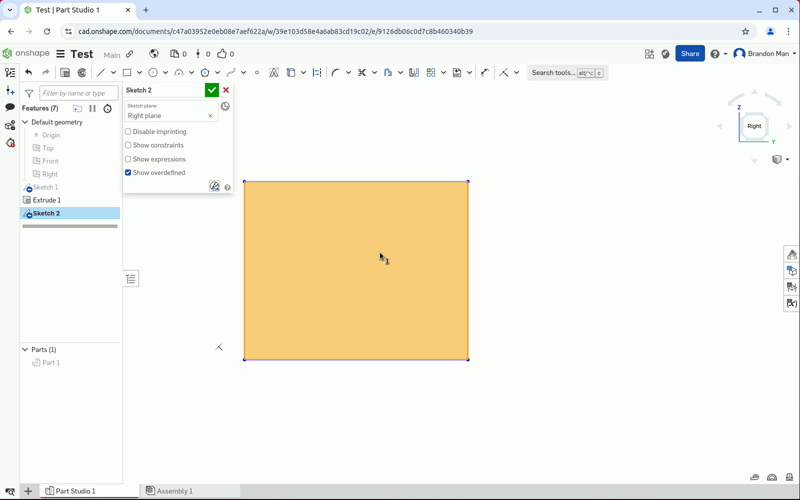
scroll(-6)
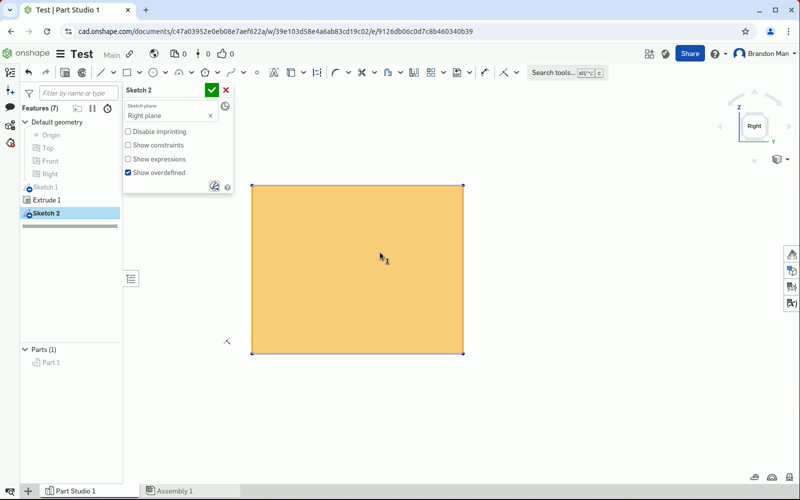
scroll(-6)
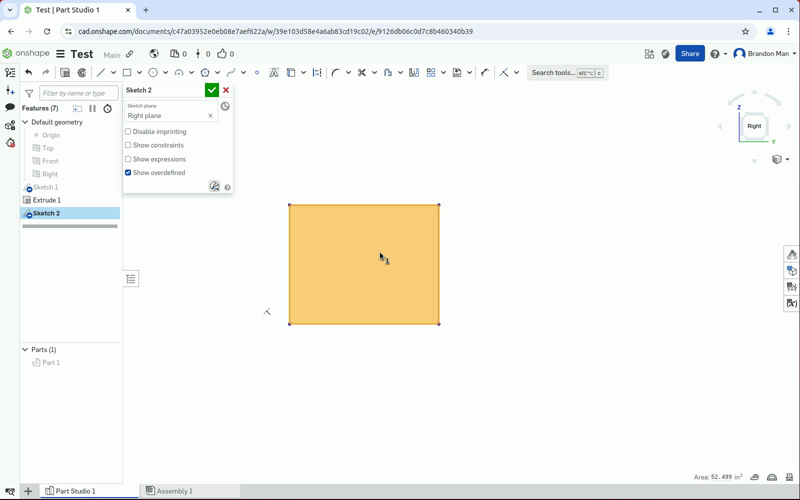
scroll(-6)
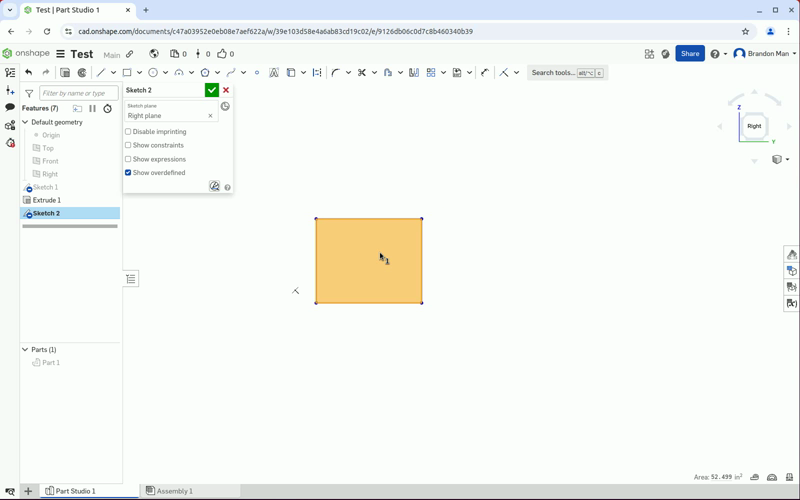
scroll(-6)
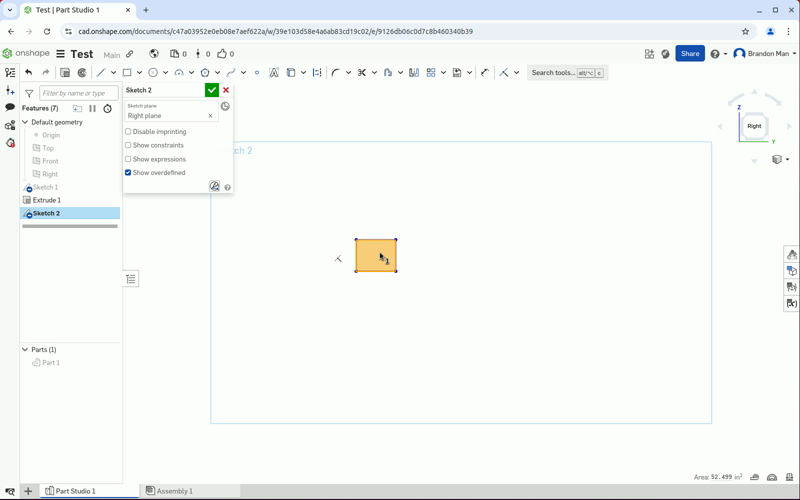
mouse_move(73, 352)
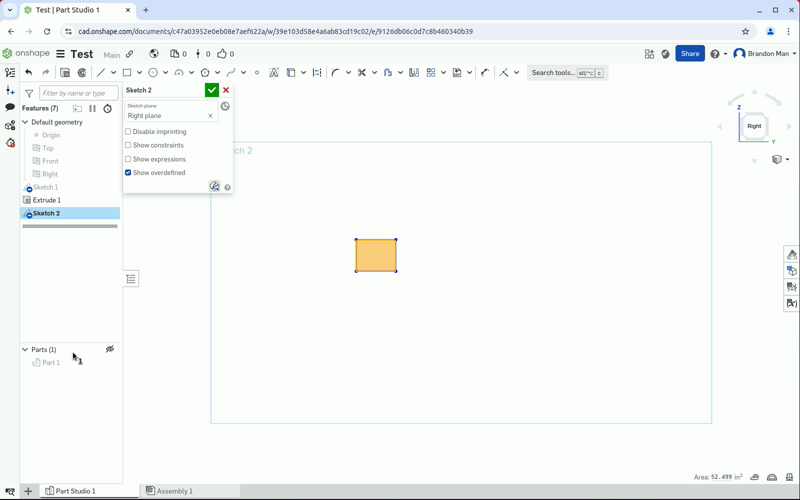
key(shift+y)
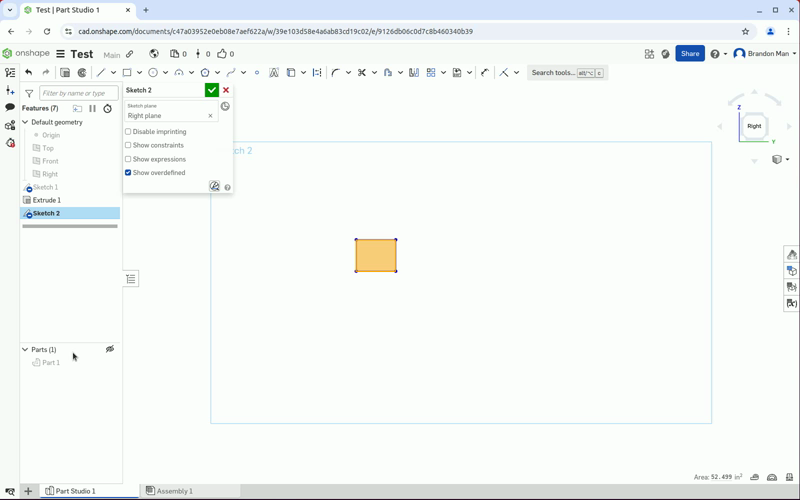
key(shift+e)
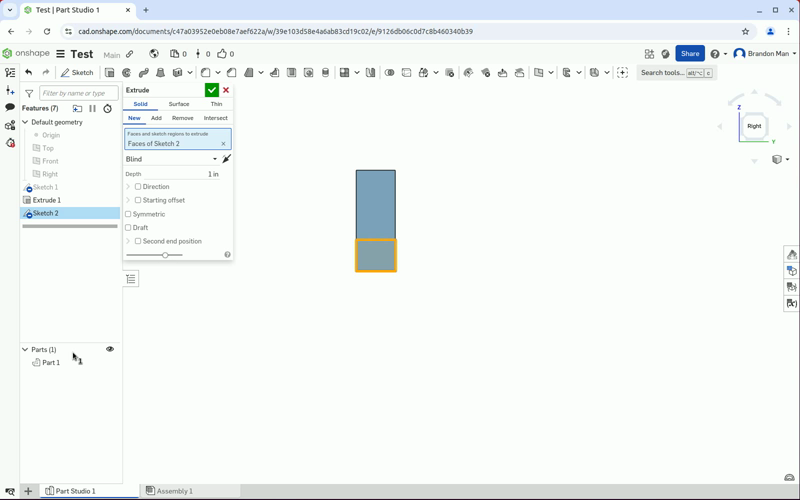
mouse_move(143, 106)
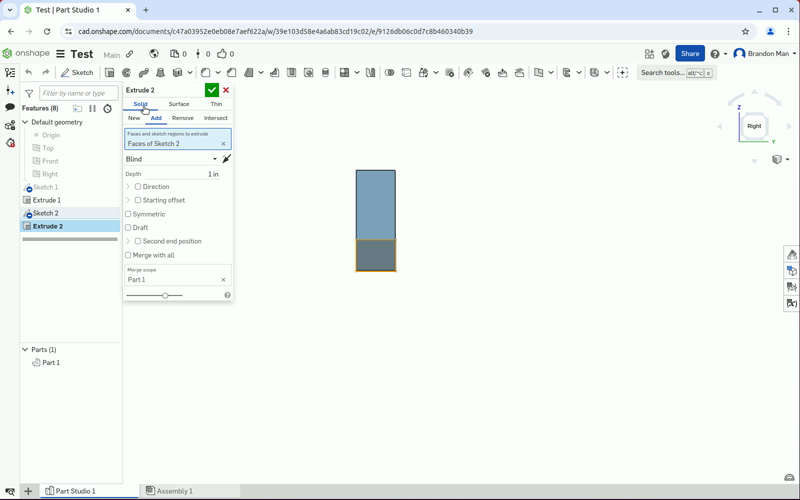
click(143, 106)
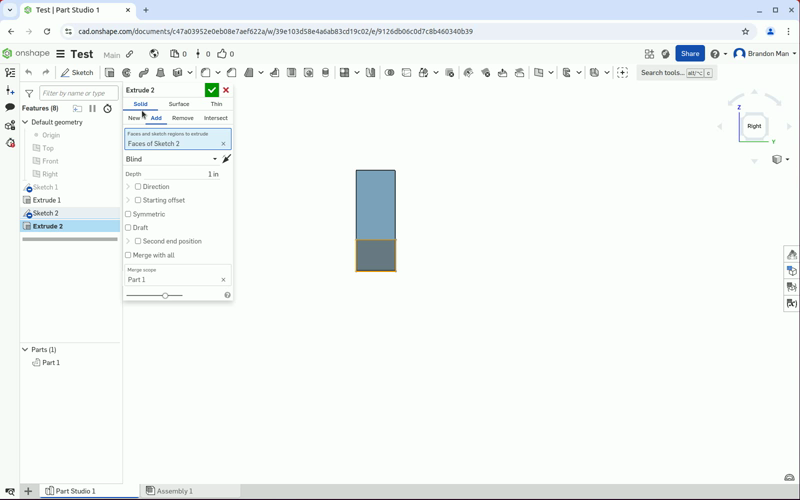
mouse_move(137, 120)
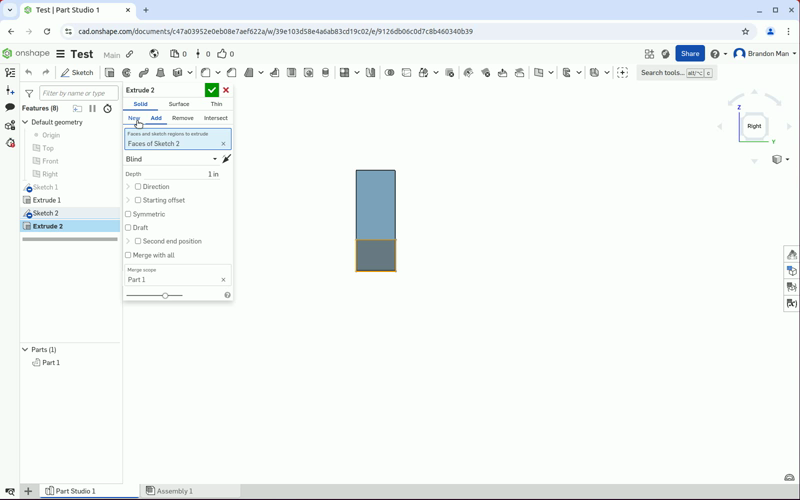
click(137, 120)
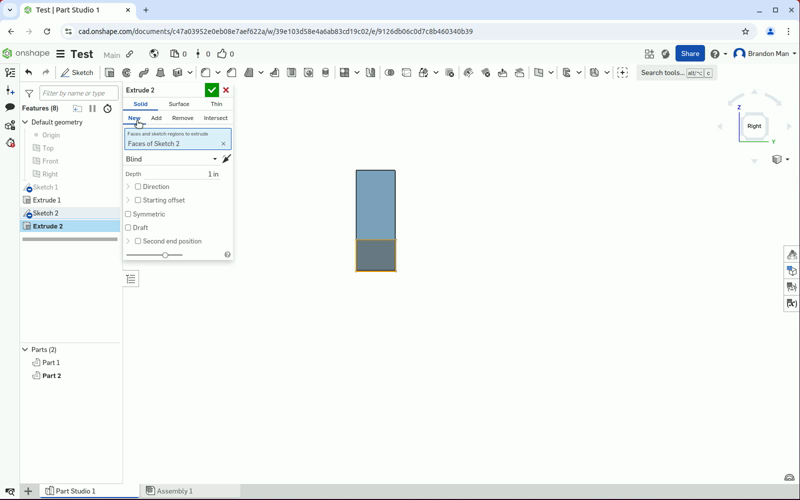
key(tab, 4)
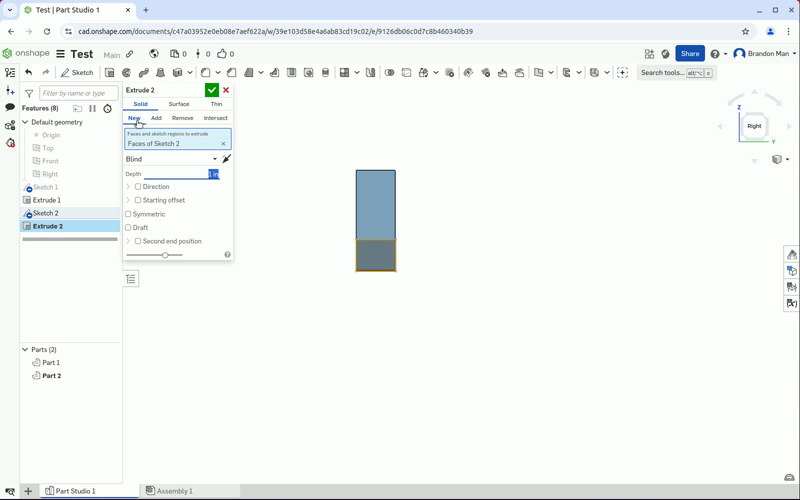
text(-6.258)
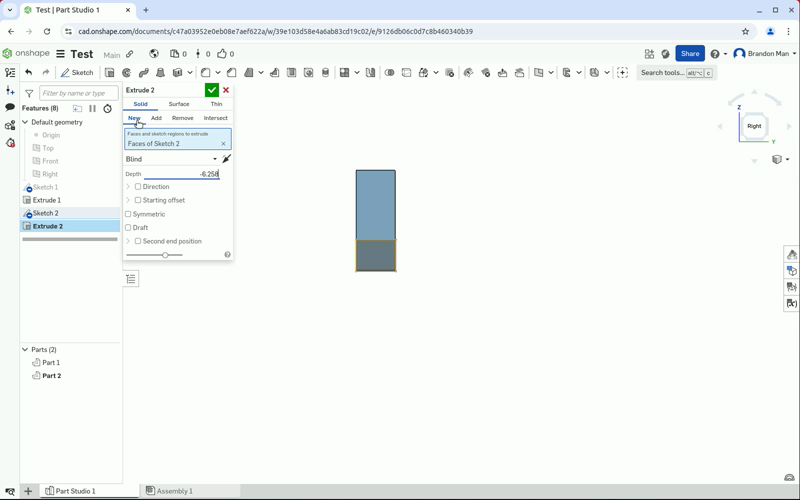
key(enter)
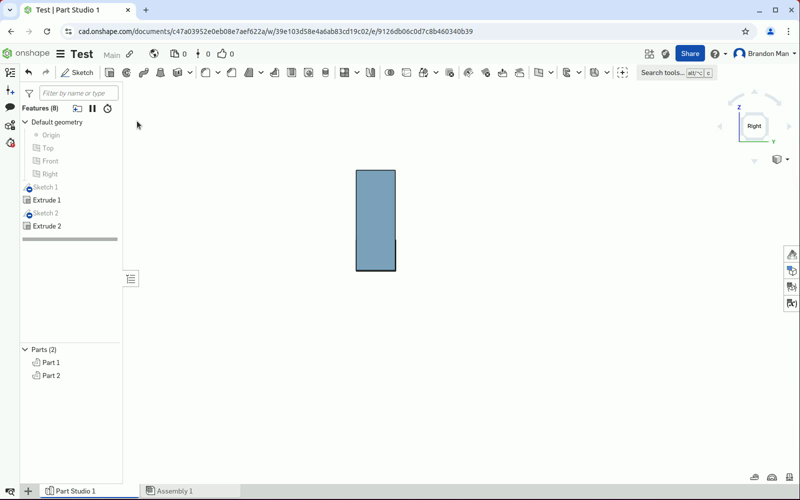
key(shift+h)
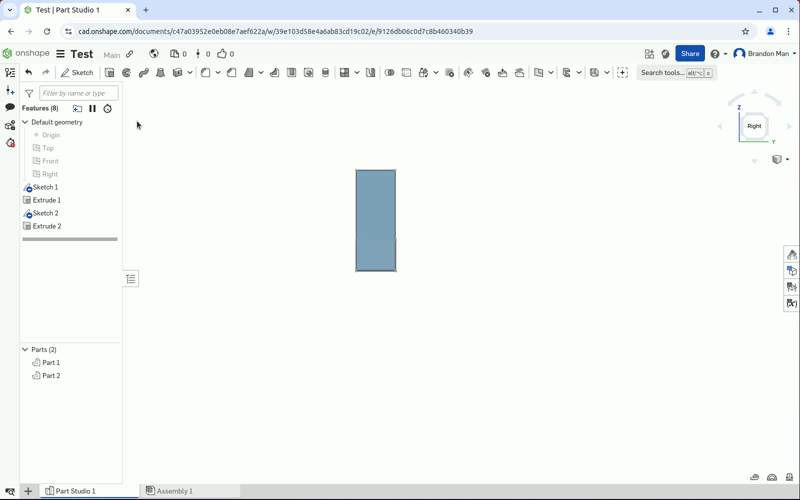
key(shift+h)
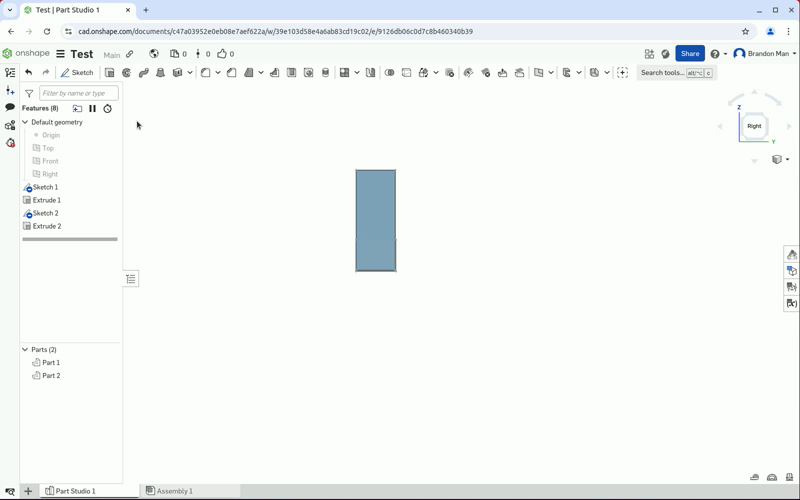
key(shift+7)
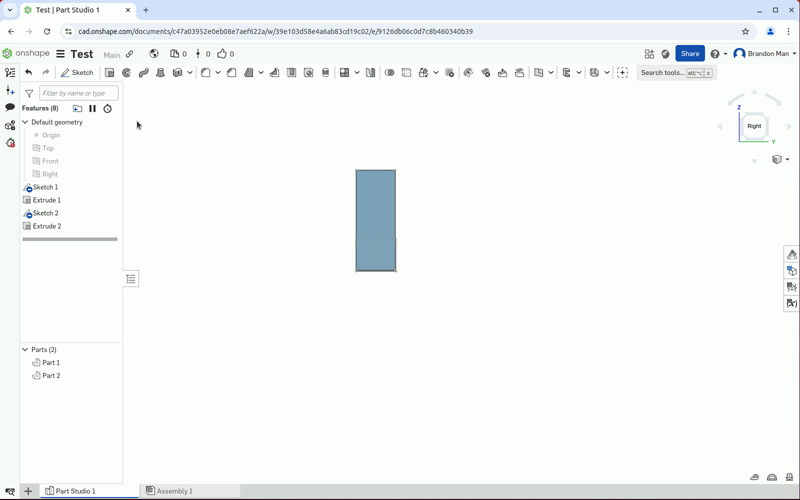
key(right, 2)
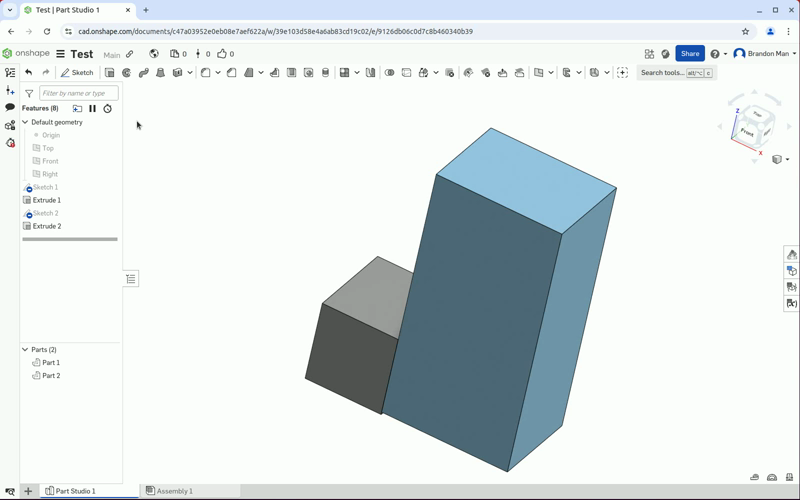
key(down, 2)
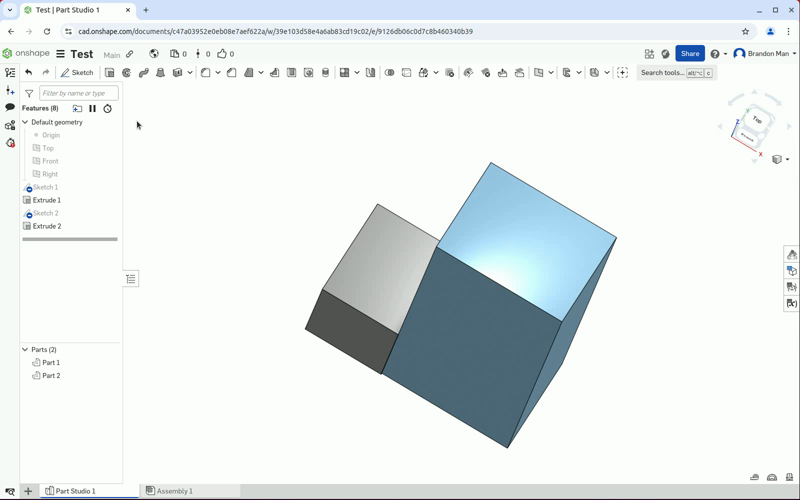
key(up, 2)
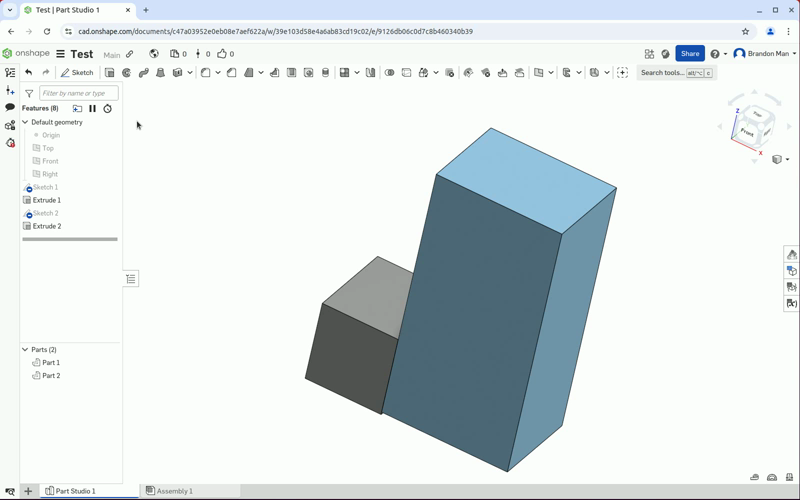
key(left, 2)
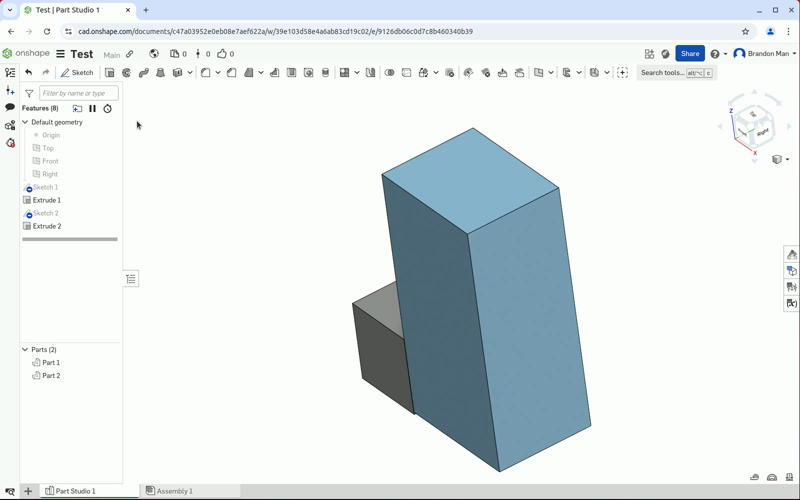
mouse_move(73, 189)
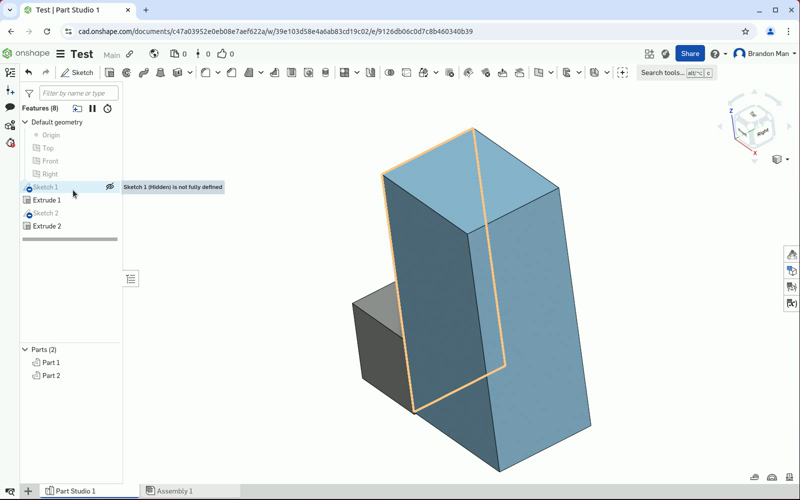
click(73, 189)